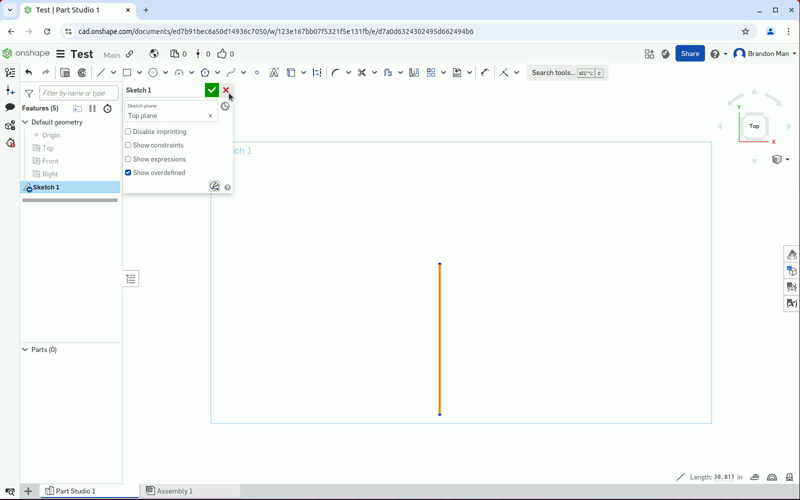
key(shift+h)
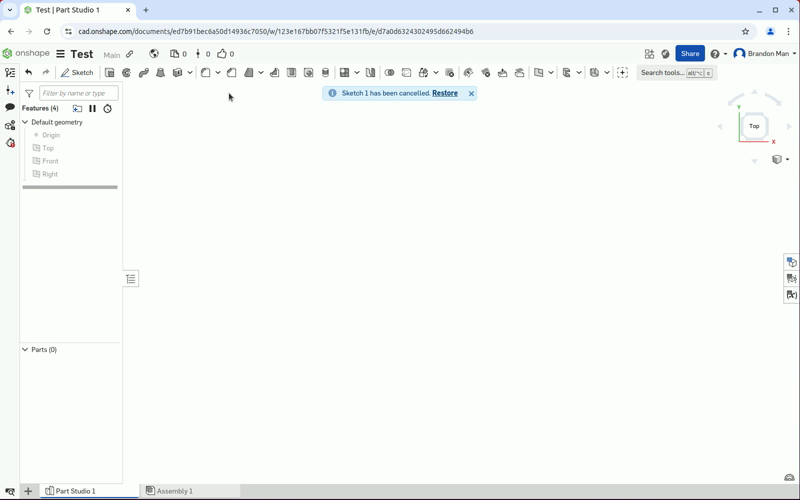
mouse_move(73, 352)
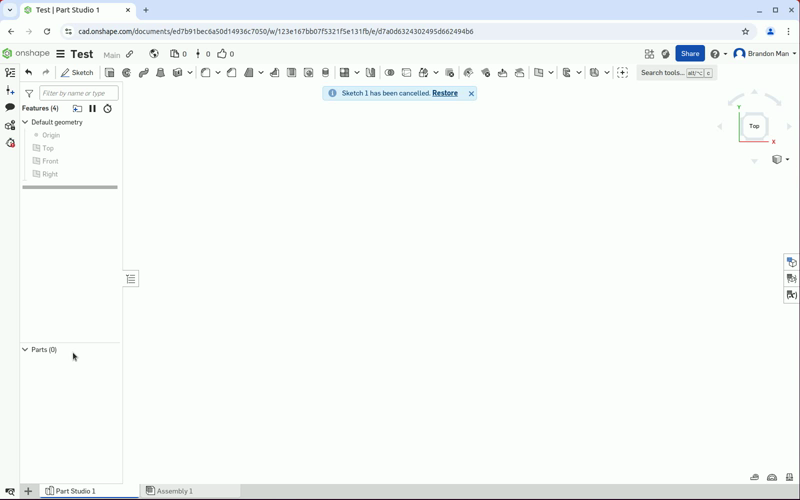
key(y)
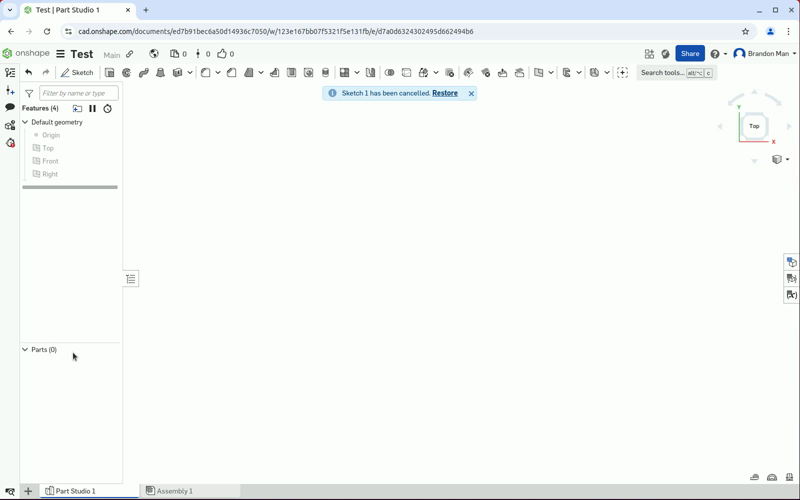
key(shift+p)
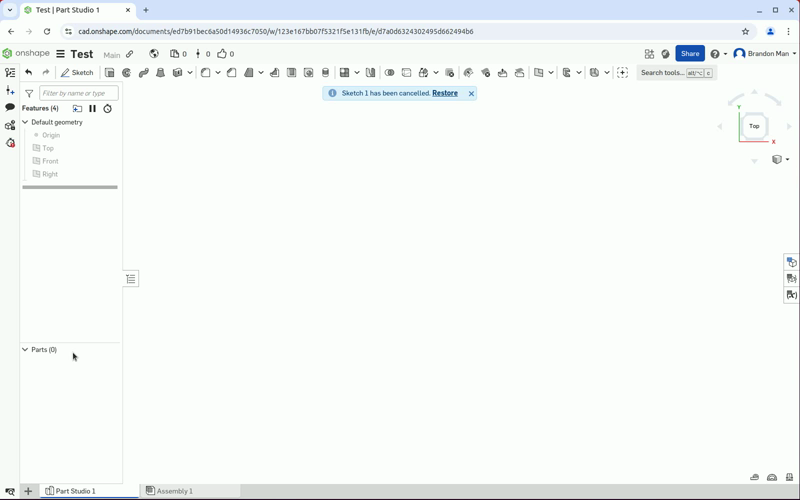
key(space)
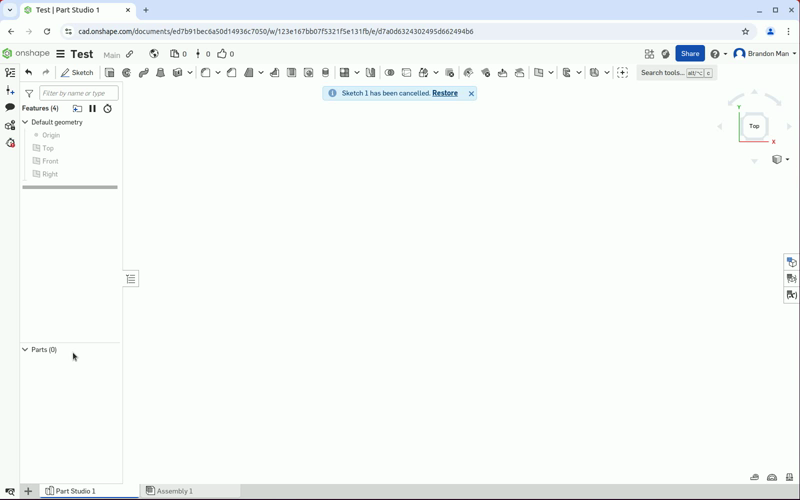
key_down(shift)
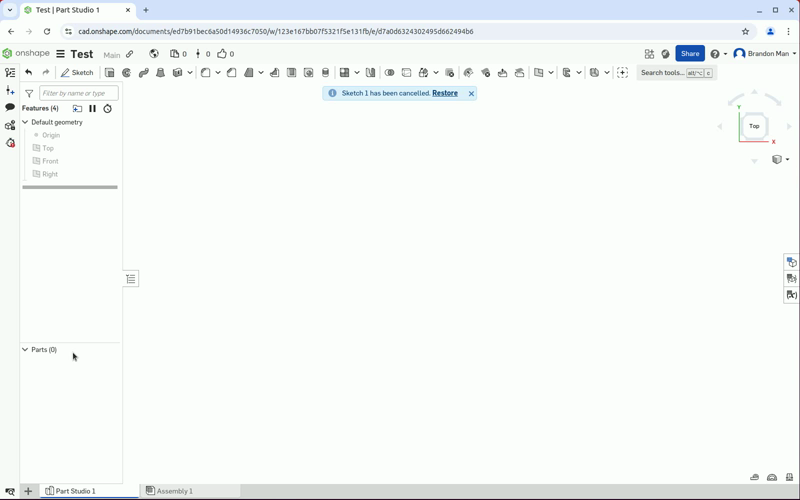
key(up)
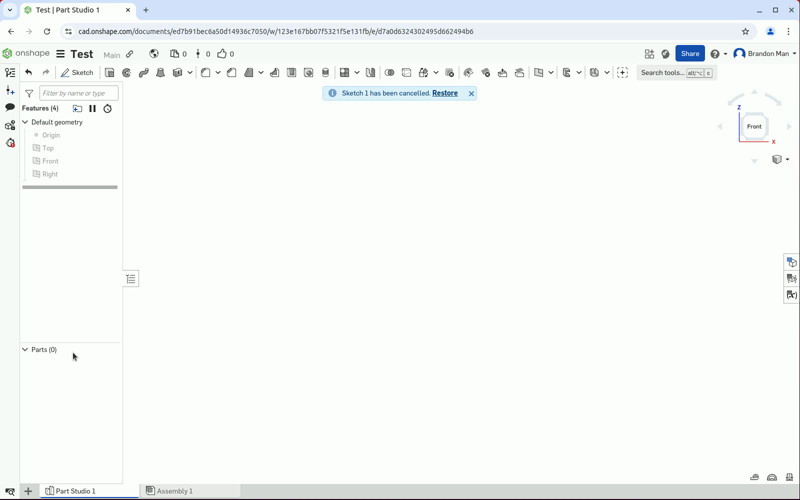
key_up(shift)
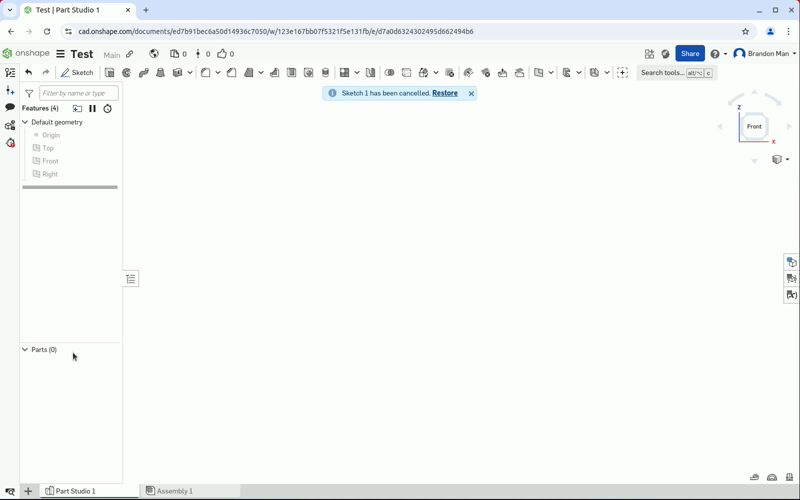
mouse_move(73, 352)
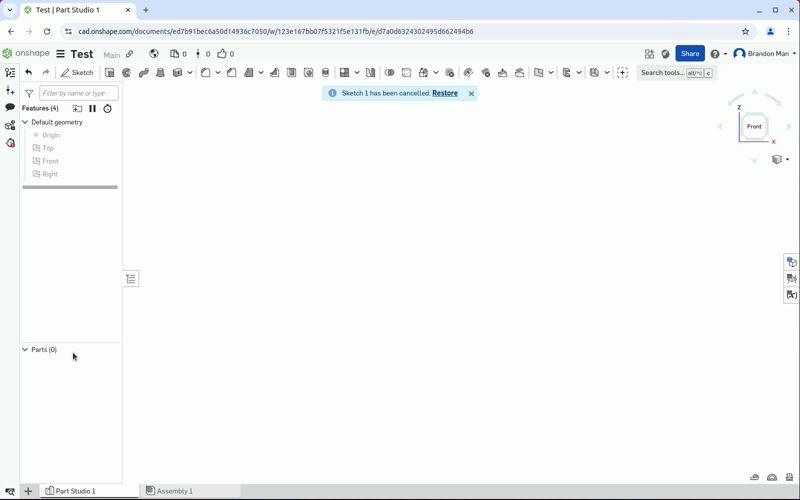
key(shift+y)
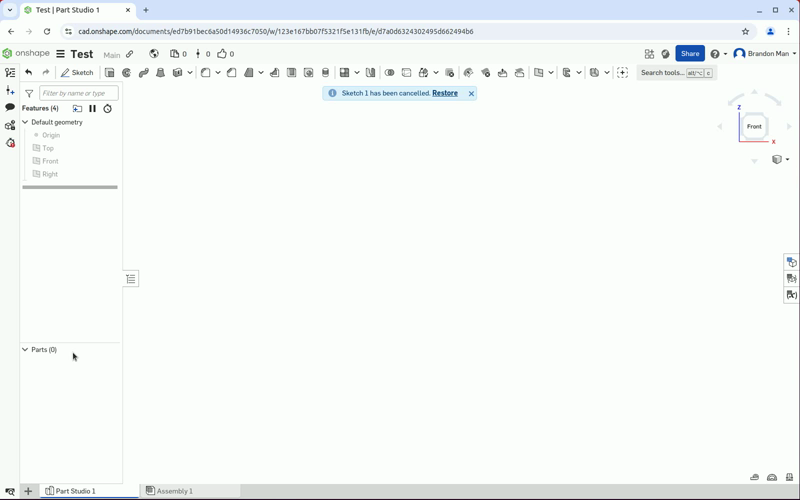
key(shift+s)
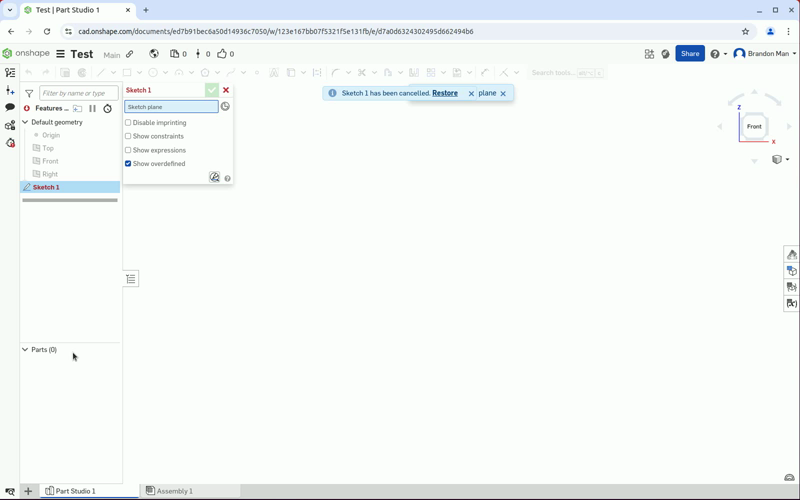
mouse_move(73, 163)
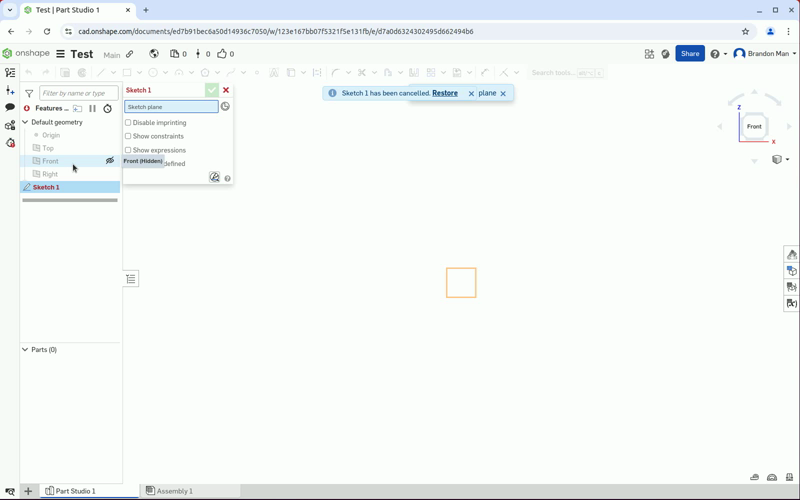
click(73, 163)
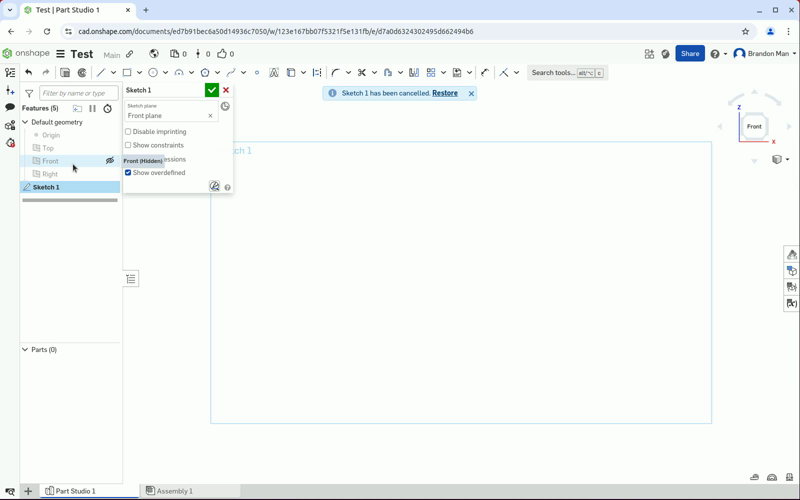
mouse_move(73, 352)
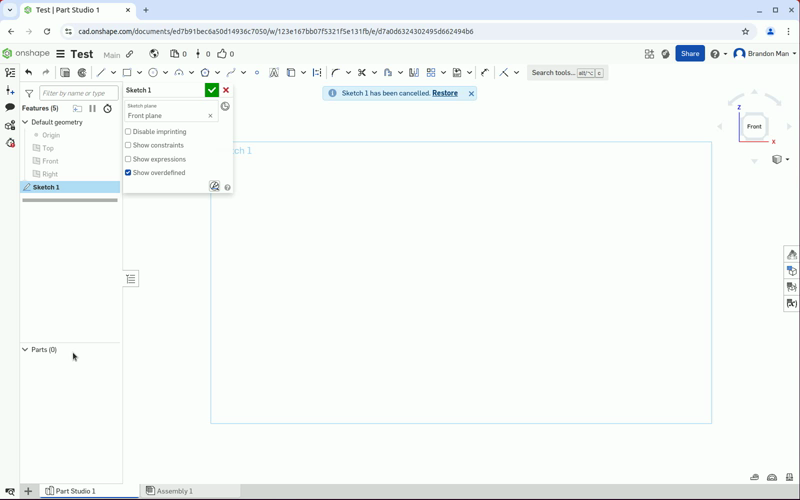
key(y)
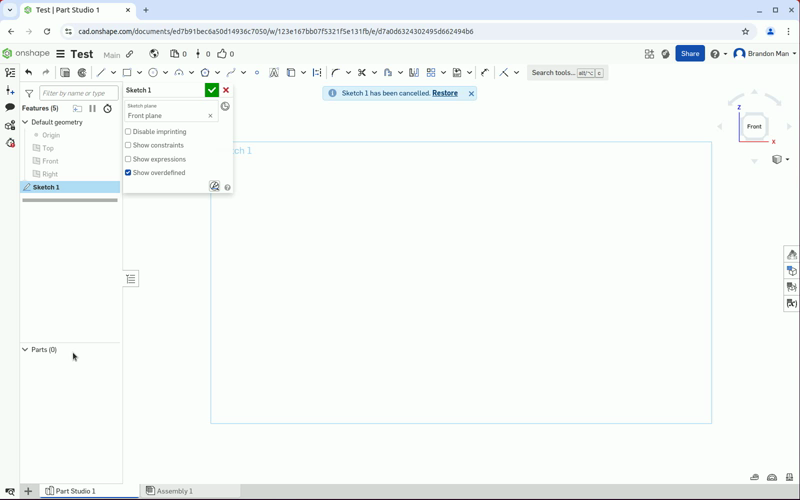
key(l)
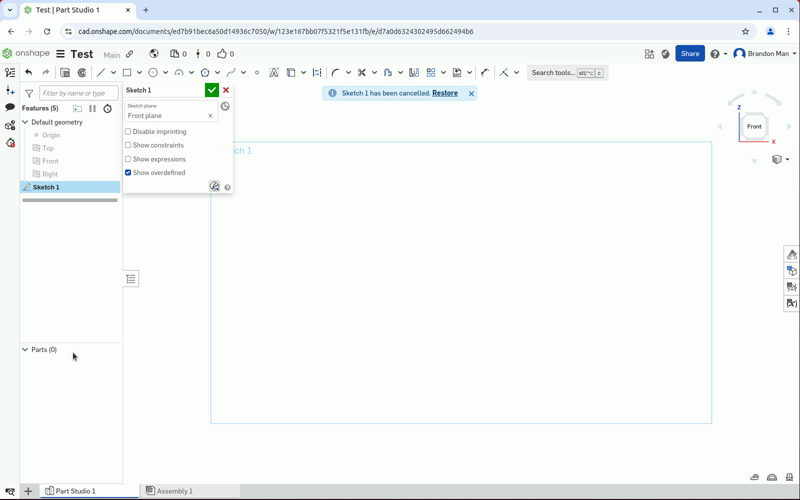
key_down(shift)
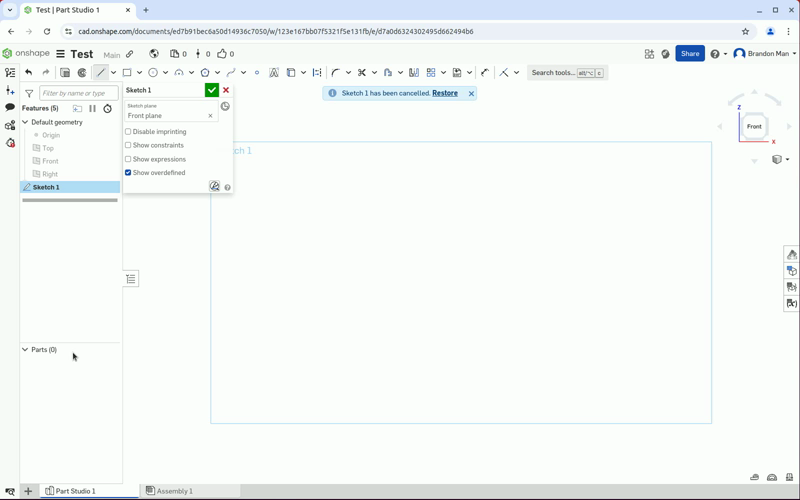
mouse_move(361, 282)
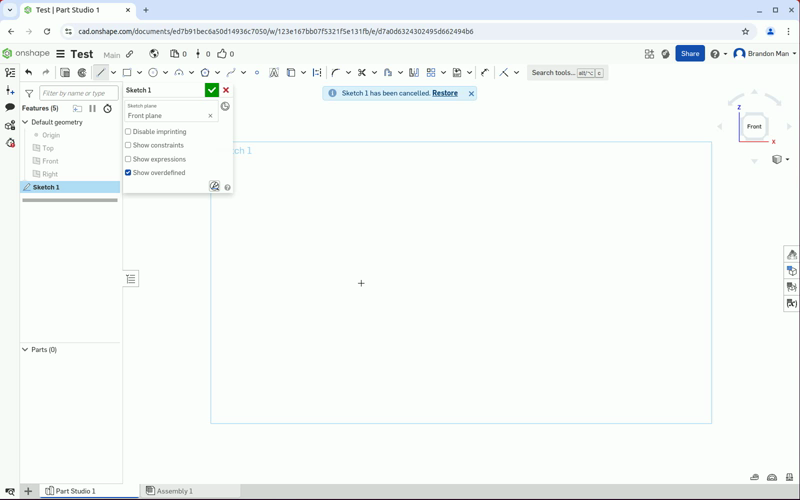
click(361, 282)
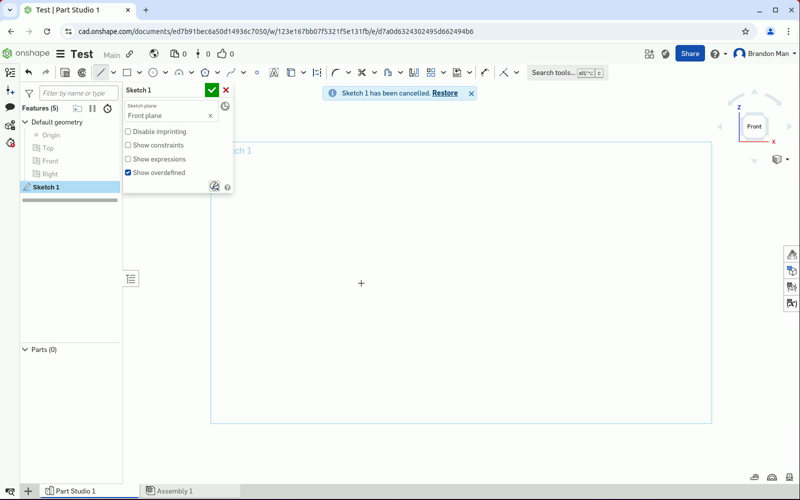
key_up(shift)
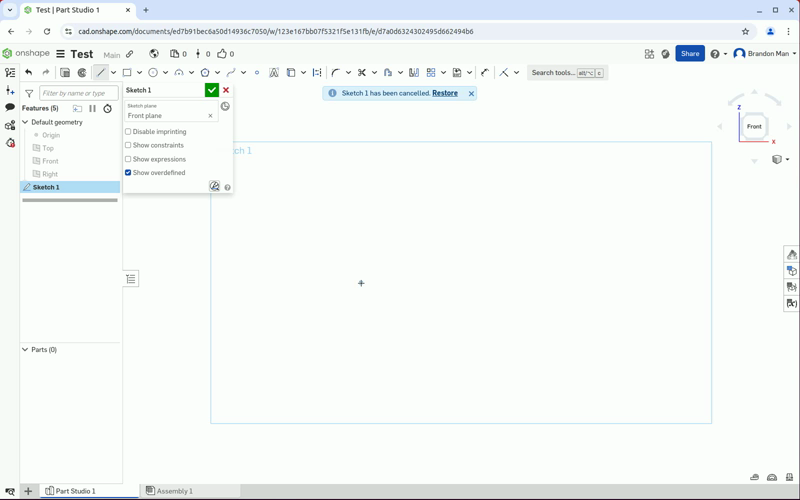
key_down(shift)
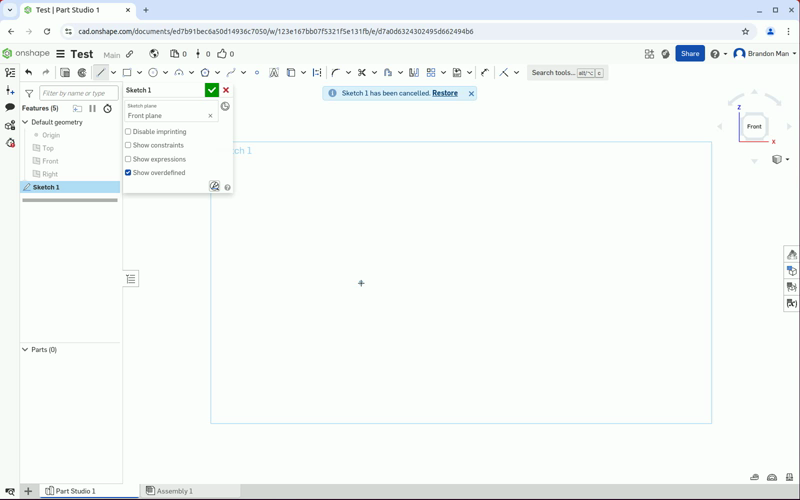
mouse_move(495, 282)
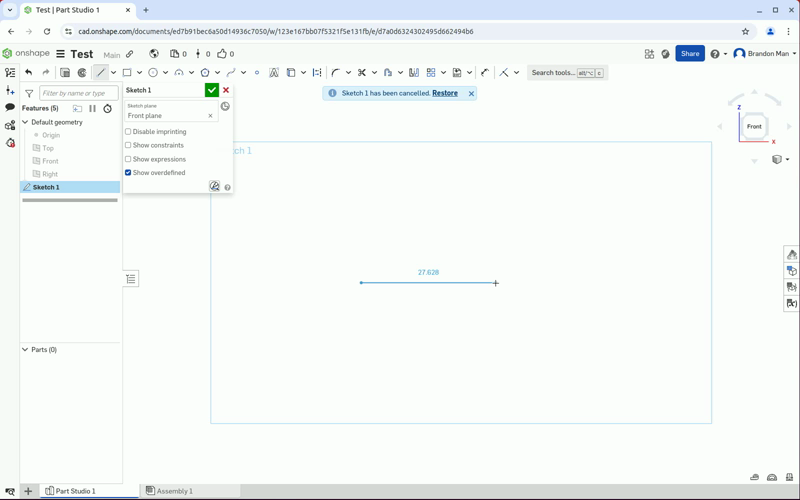
click(495, 282)
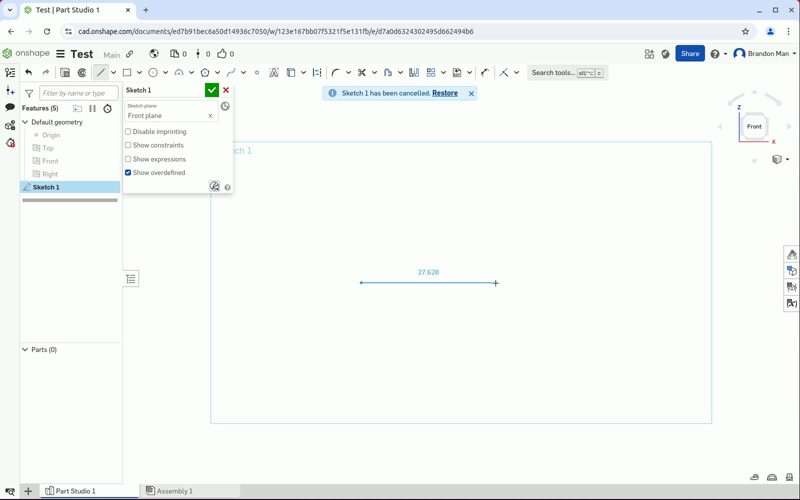
key_up(shift)
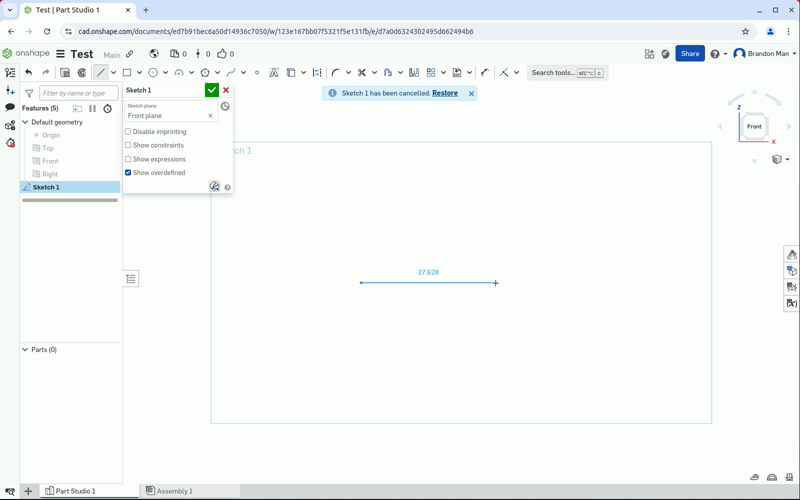
key_down(shift)
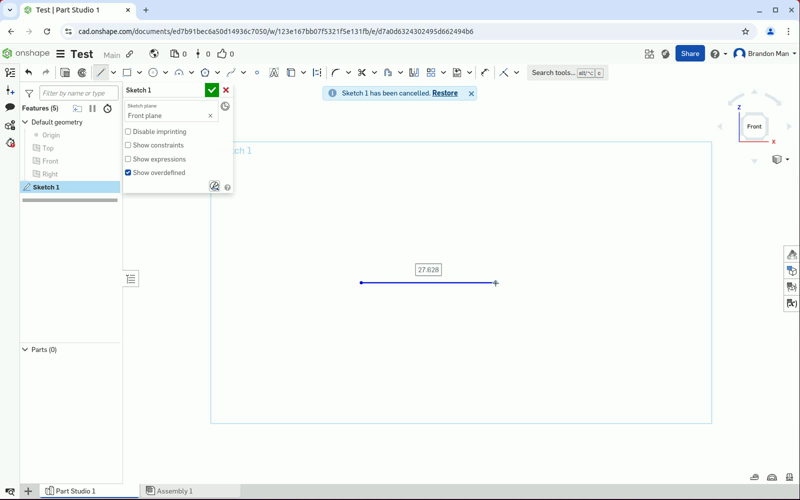
mouse_move(495, 170)
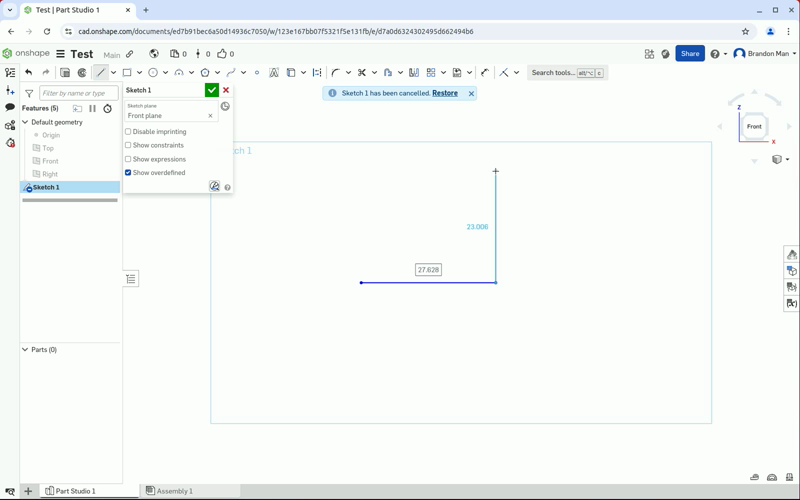
click(495, 170)
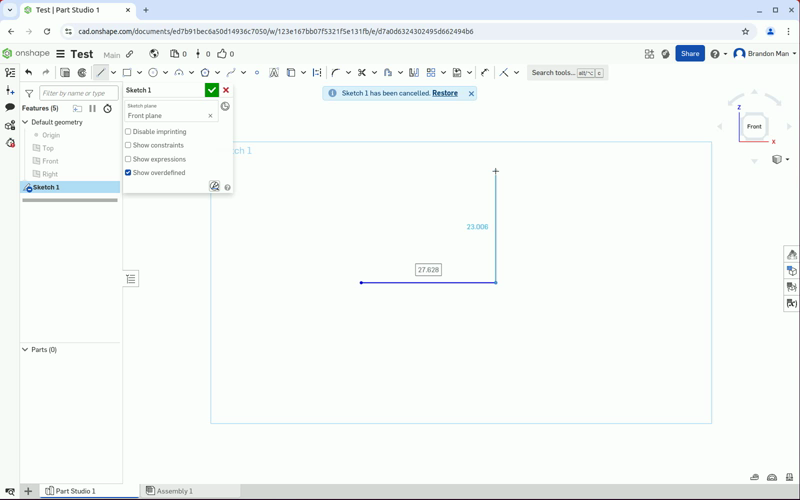
key_up(shift)
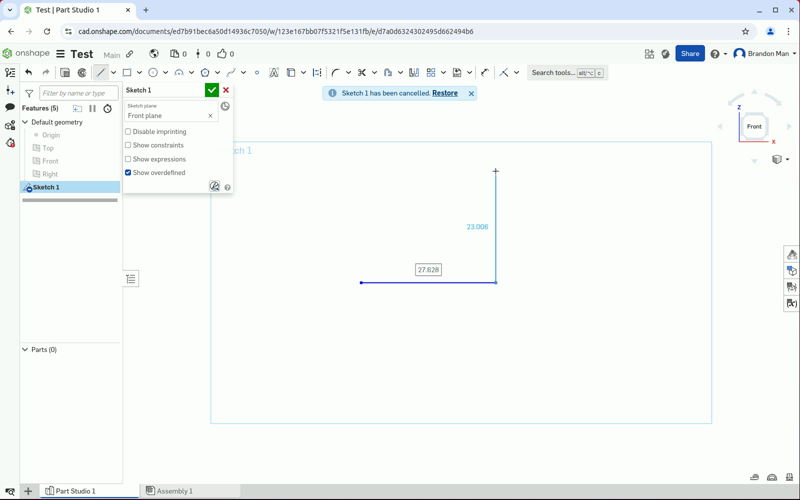
key_down(shift)
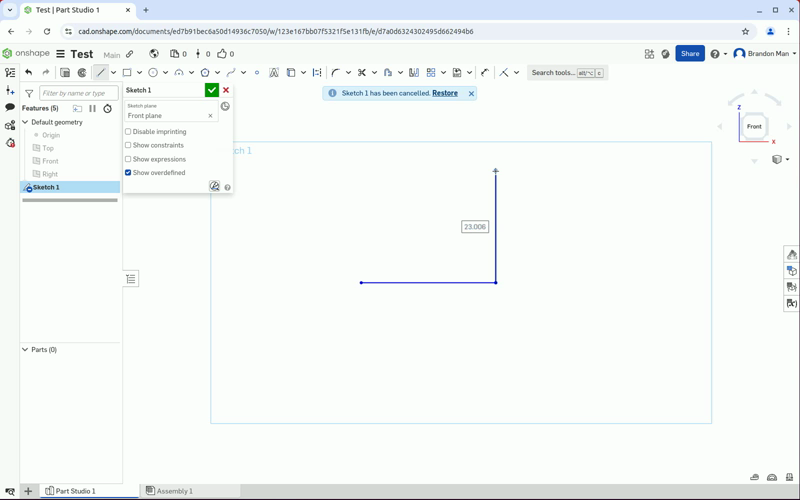
mouse_move(361, 170)
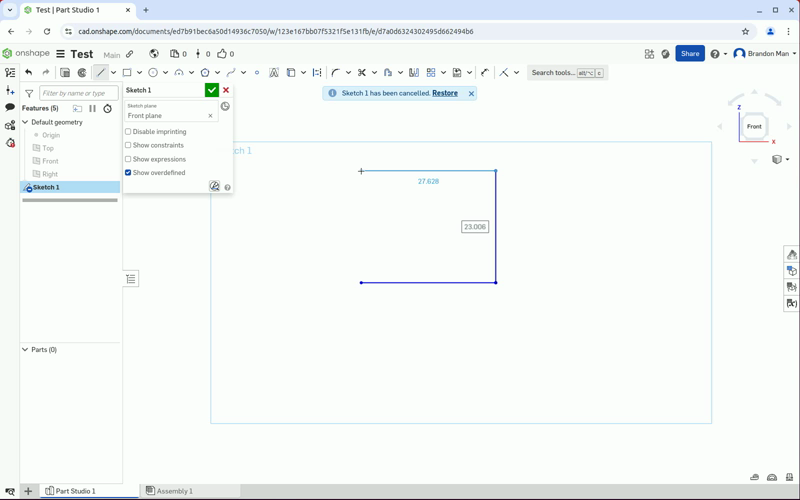
click(361, 170)
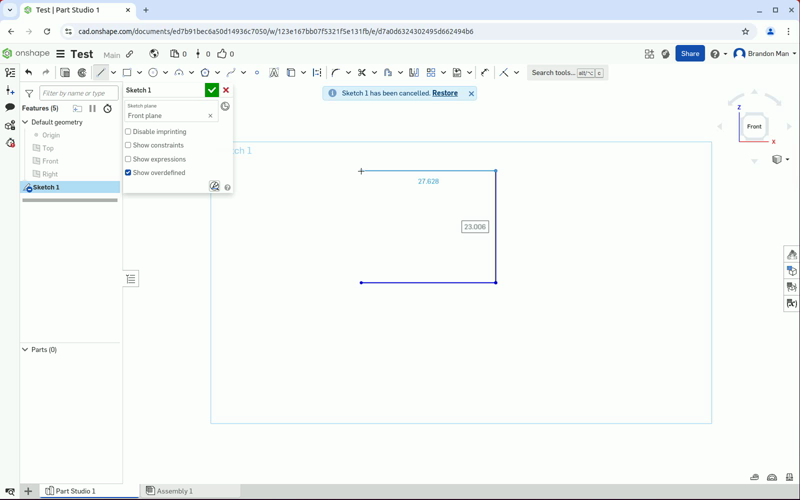
key_up(shift)
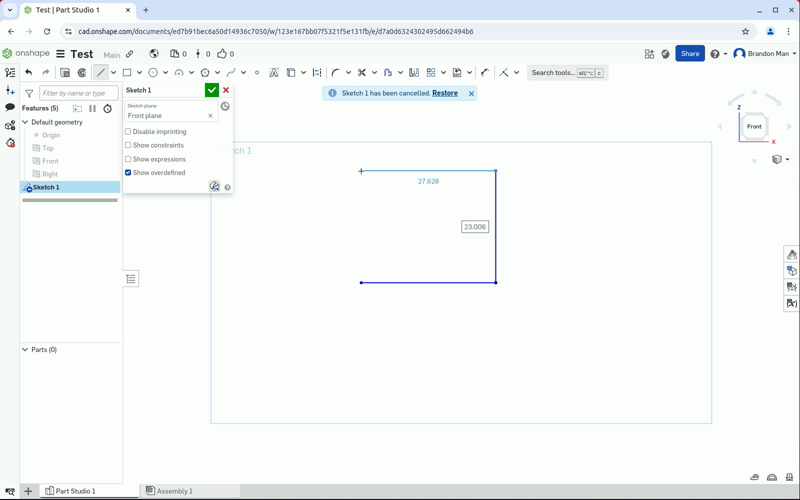
key_down(shift)
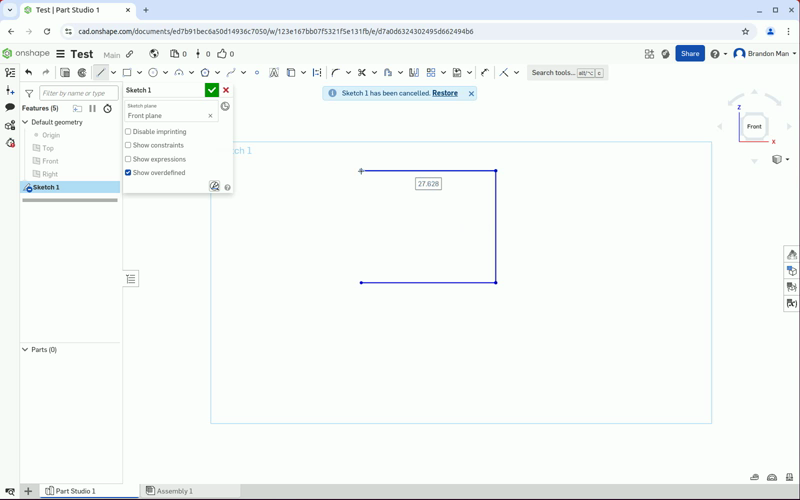
mouse_move(361, 282)
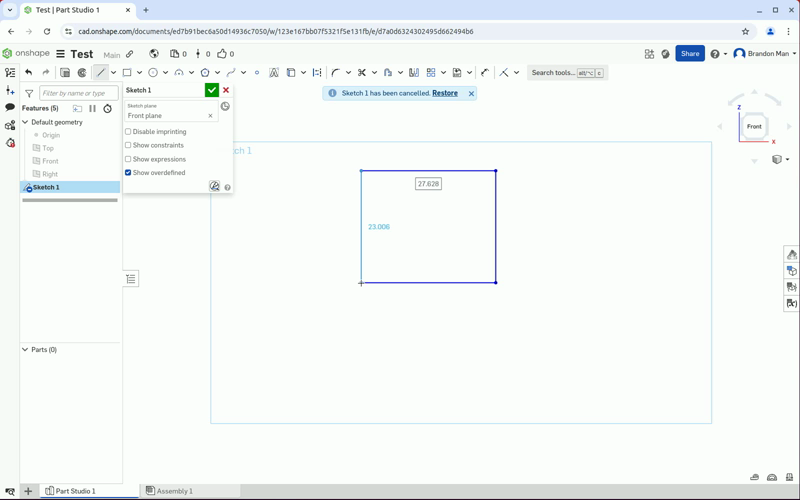
key_up(shift)
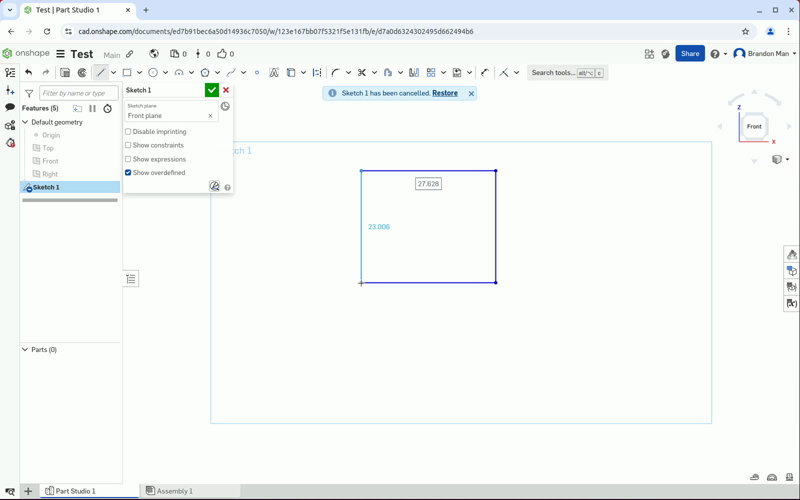
click(361, 282)
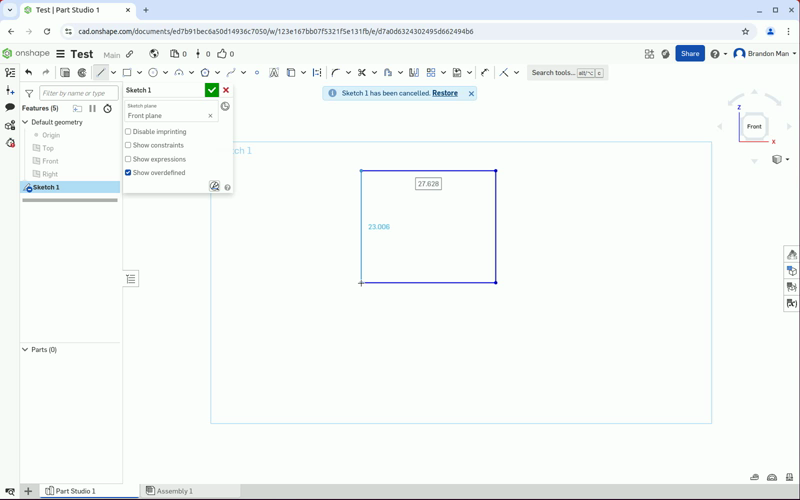
key(esc)
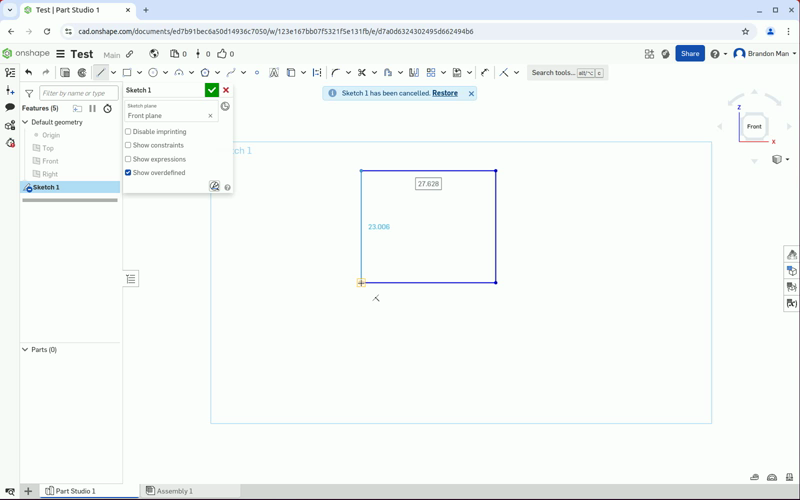
mouse_move(431, 248)
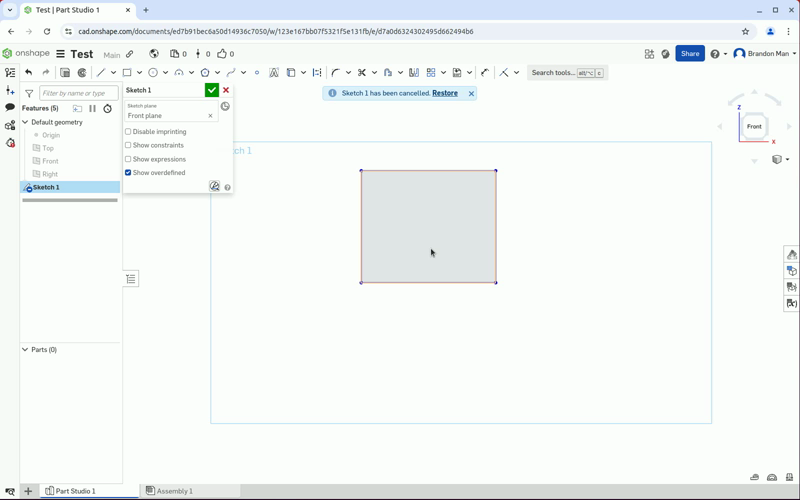
click(431, 248)
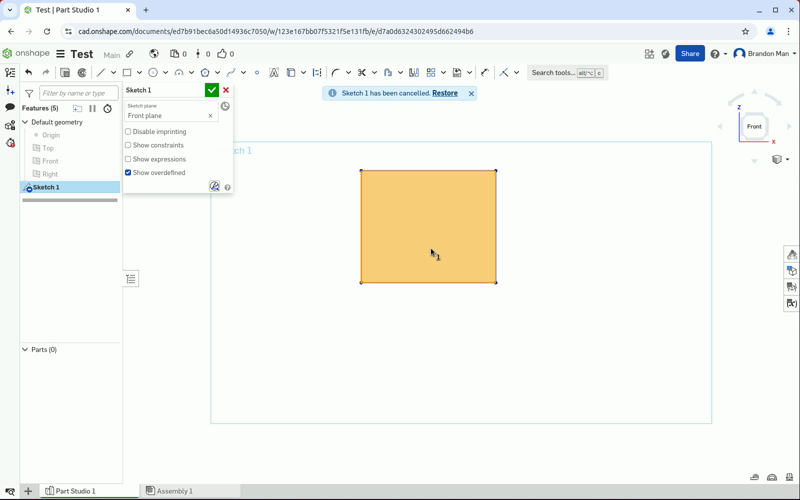
mouse_move(73, 352)
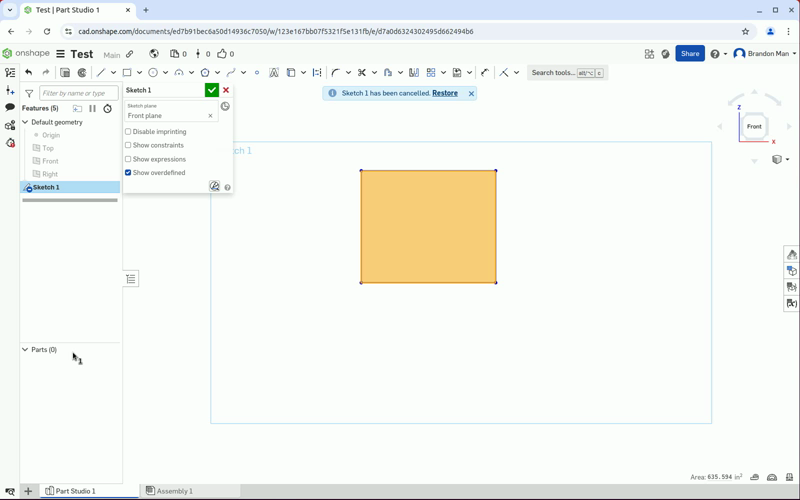
key(shift+y)
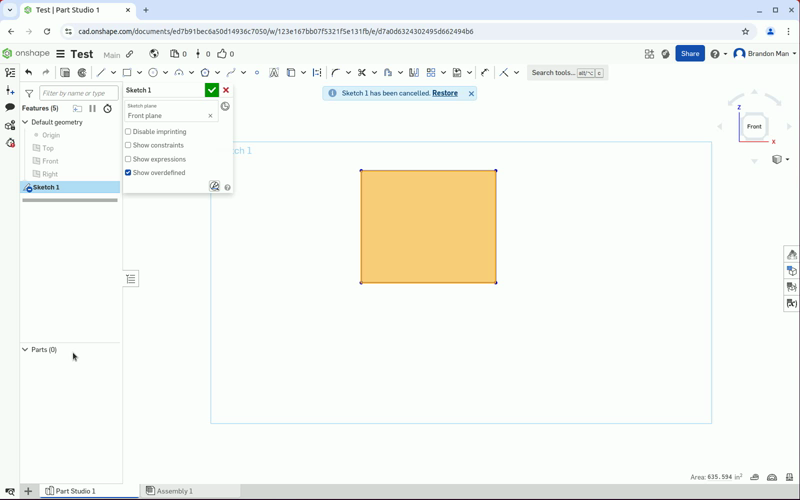
key(shift+e)
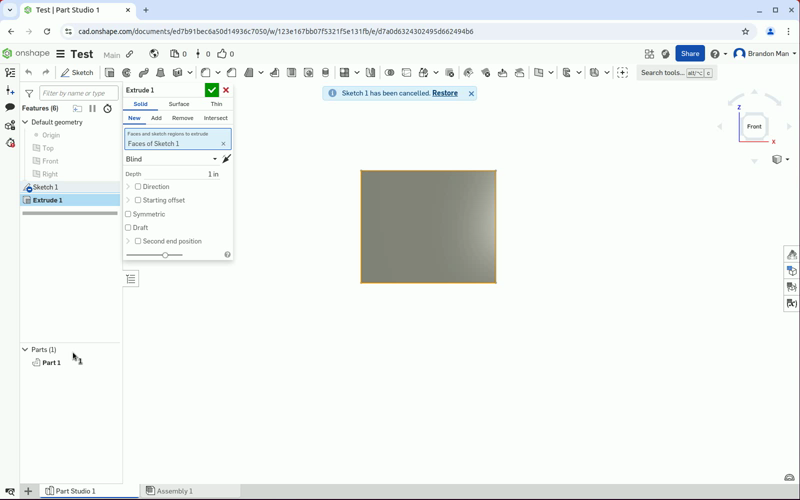
mouse_move(143, 106)
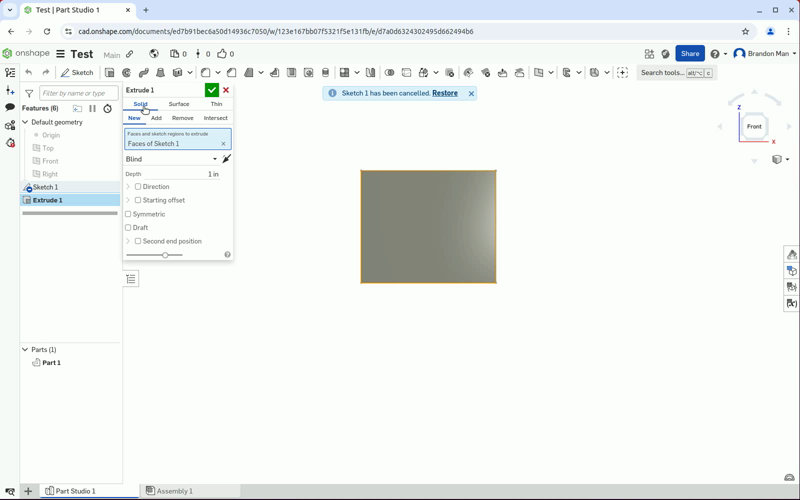
click(143, 106)
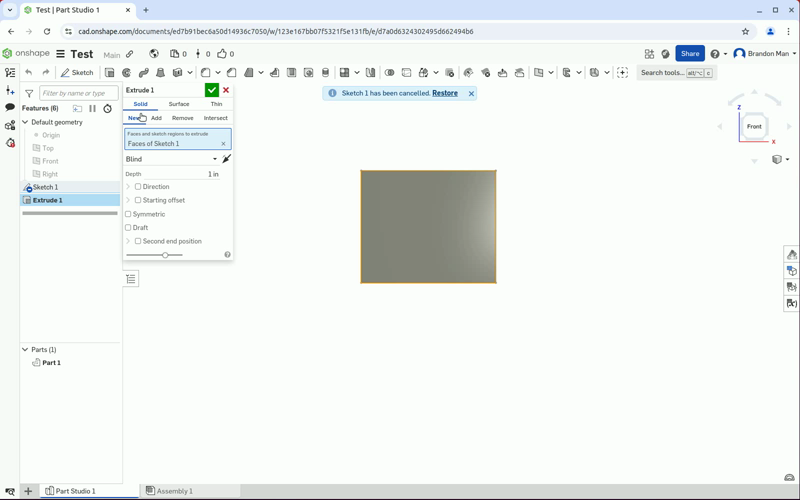
mouse_move(137, 120)
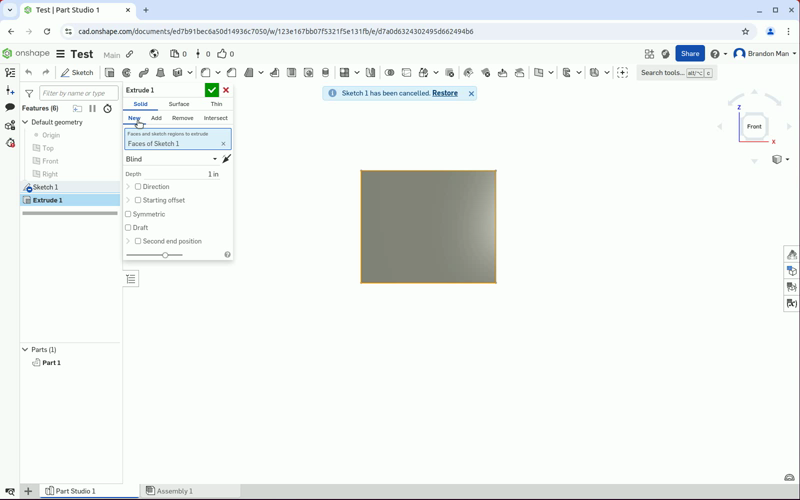
click(137, 120)
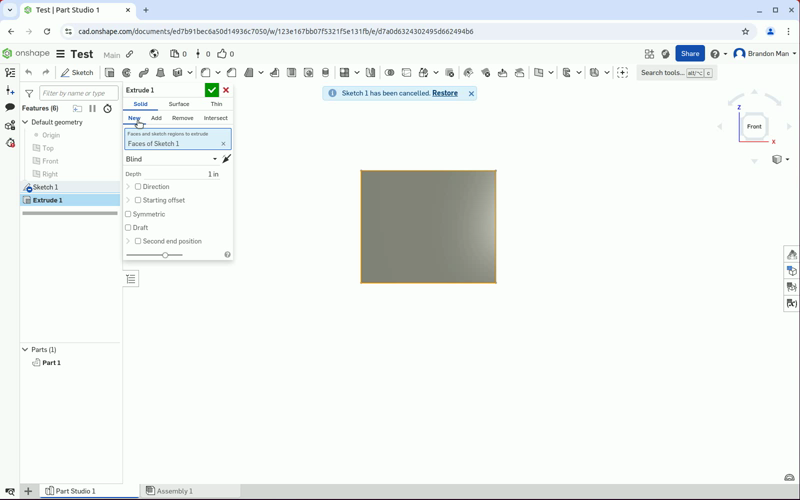
key(tab, 4)
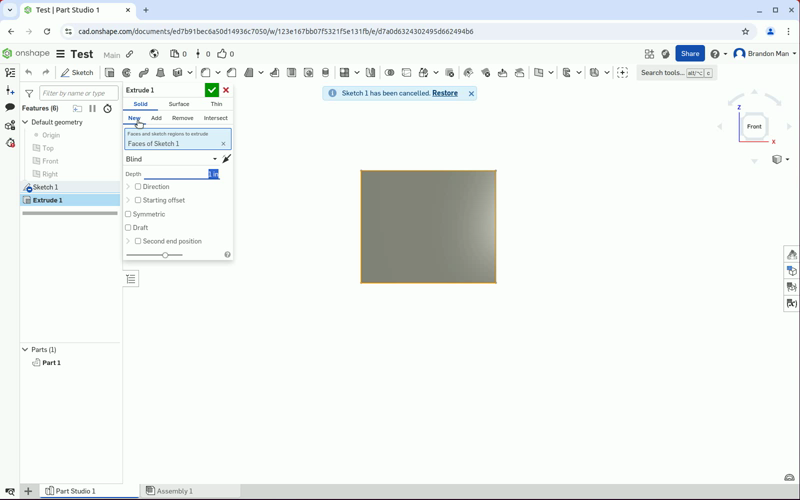
text(18.535)
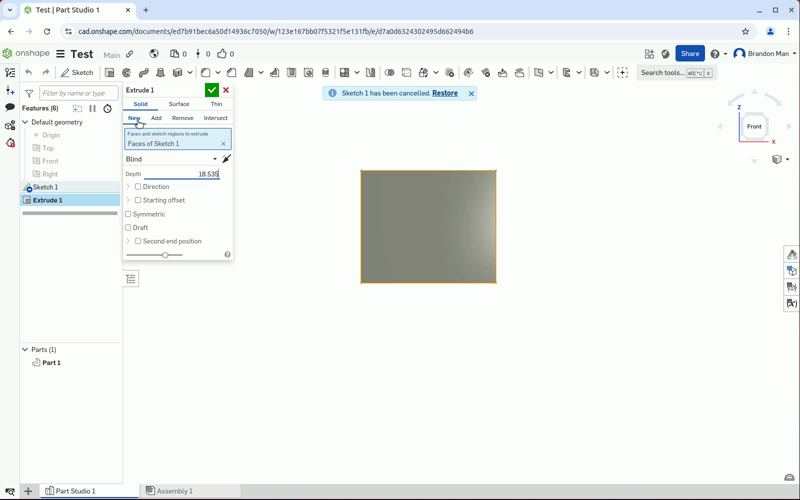
key(enter)
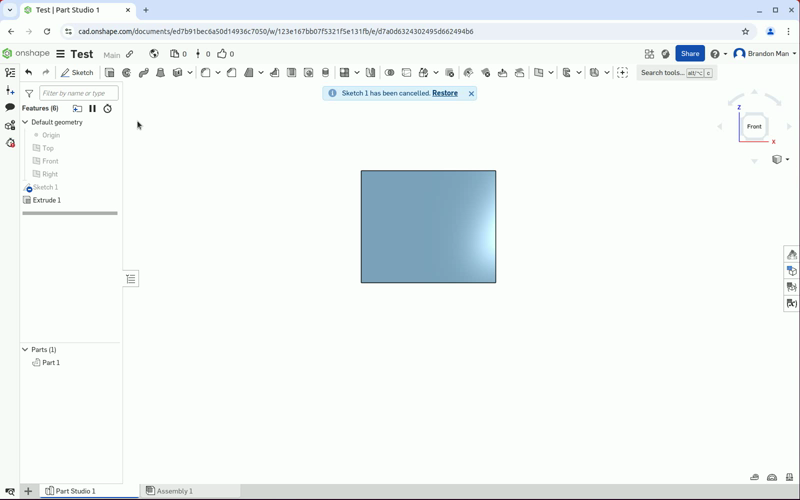
key(shift+h)
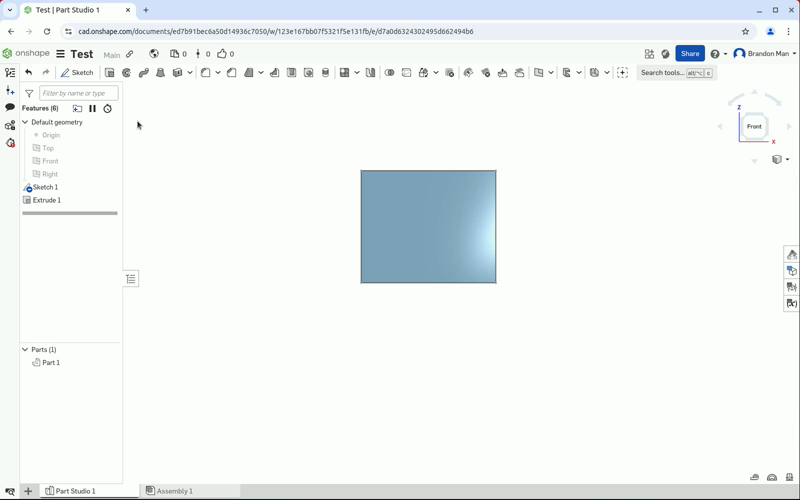
key(shift+h)
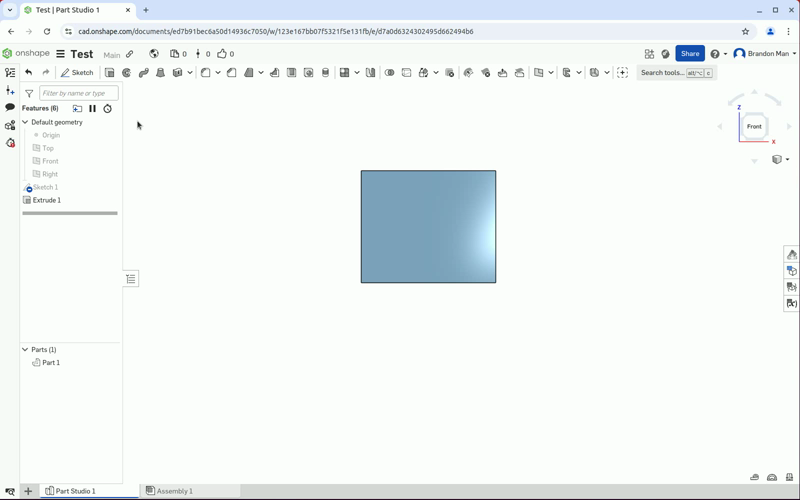
mouse_move(73, 189)
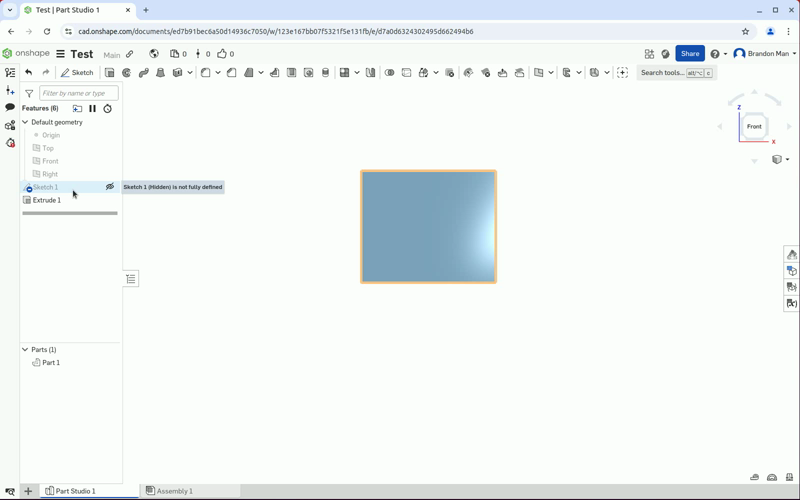
click(73, 189)
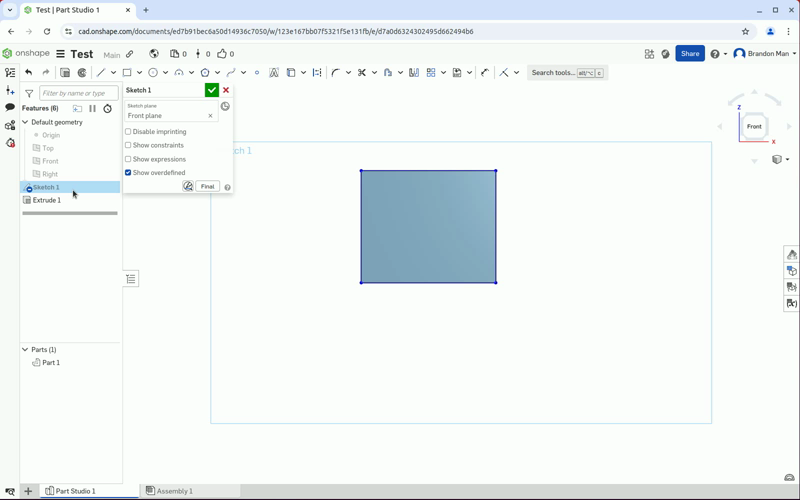
mouse_move(229, 92)
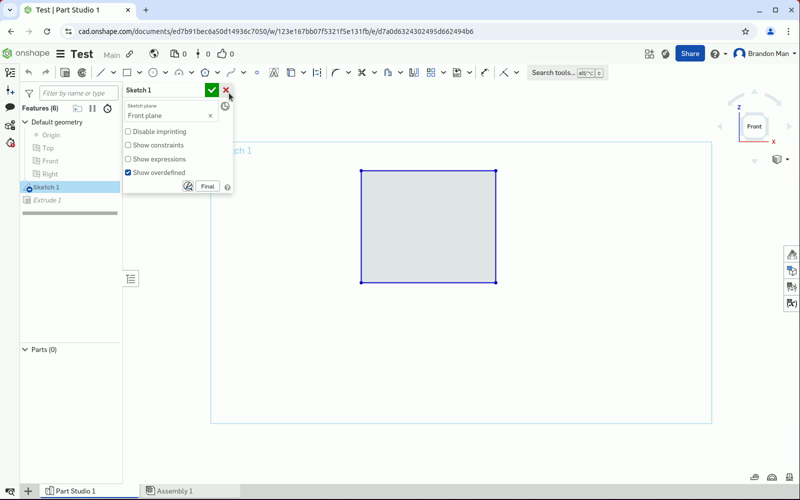
click(229, 92)
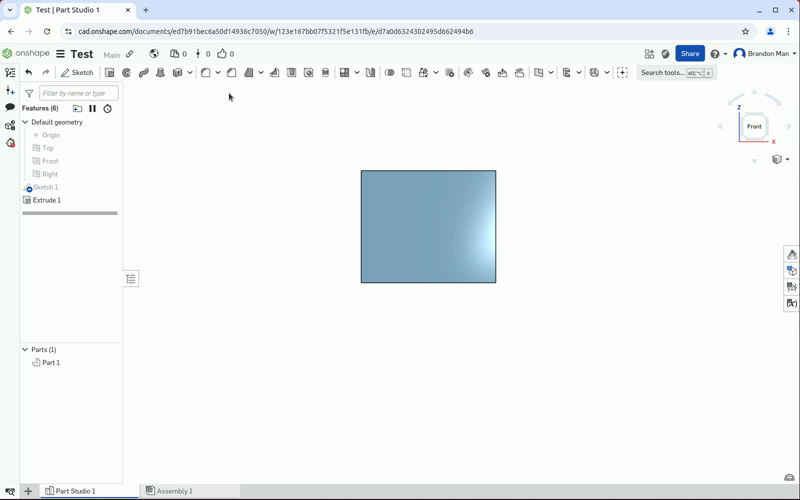
mouse_move(541, 75)
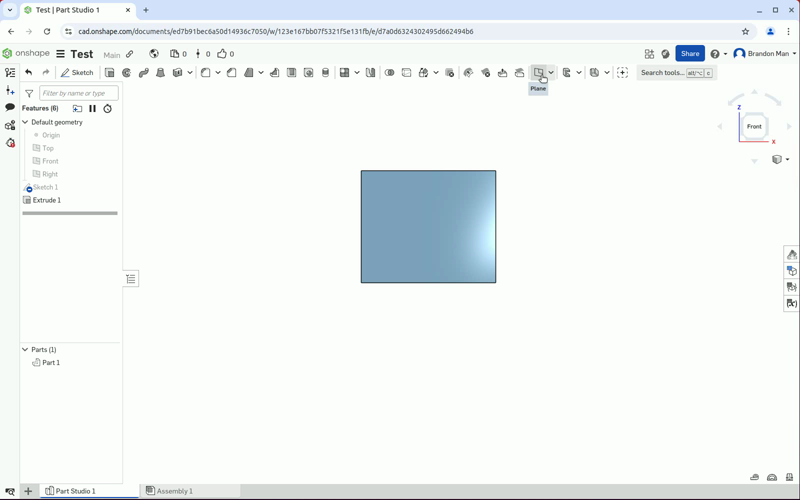
click(541, 75)
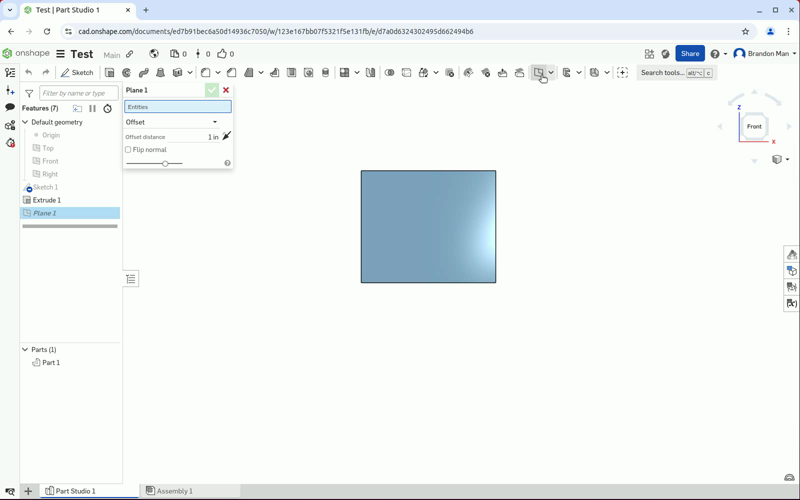
mouse_move(73, 163)
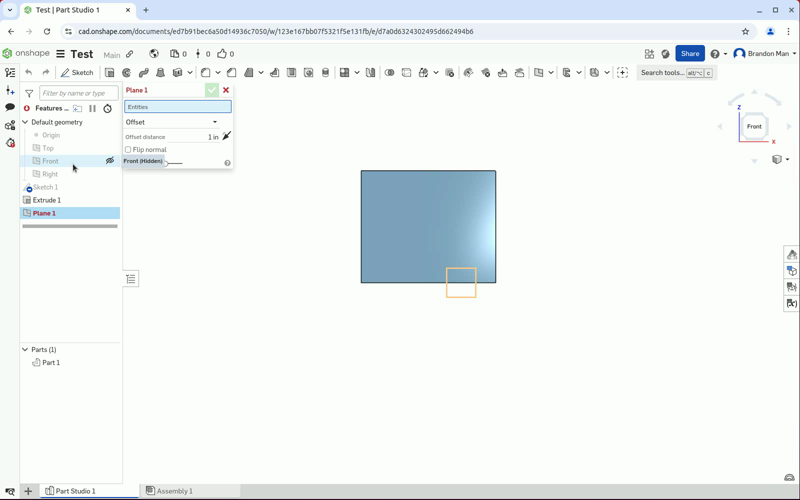
click(73, 163)
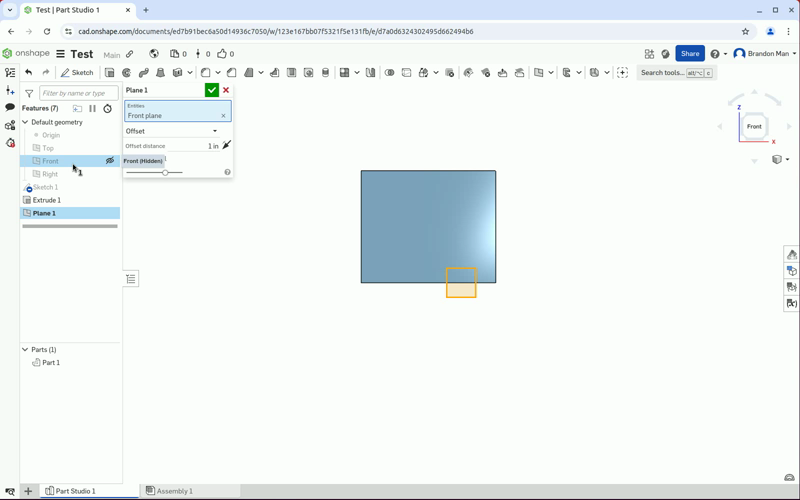
key(tab, 2)
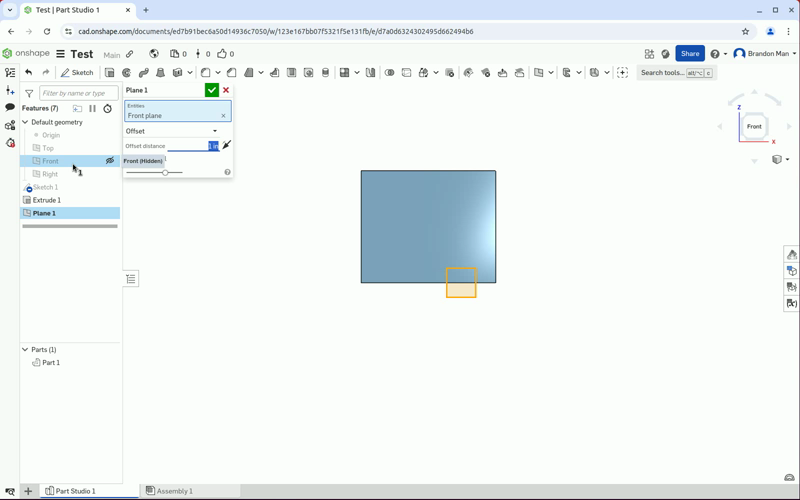
text(18.548)
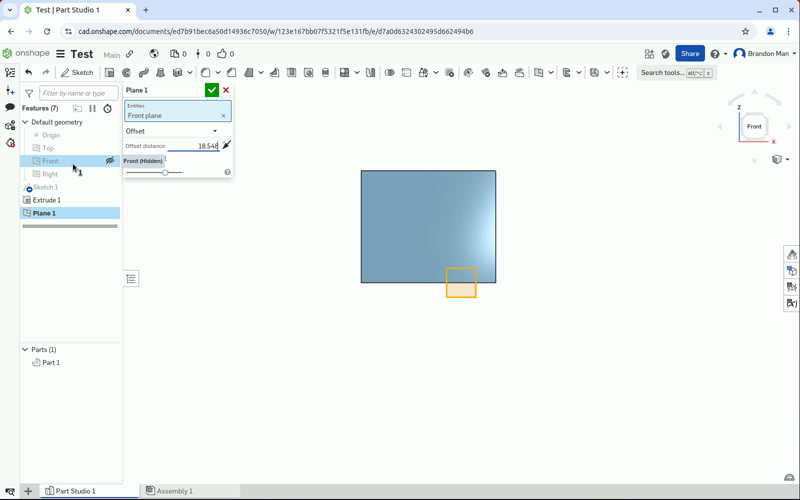
key(enter, 2)
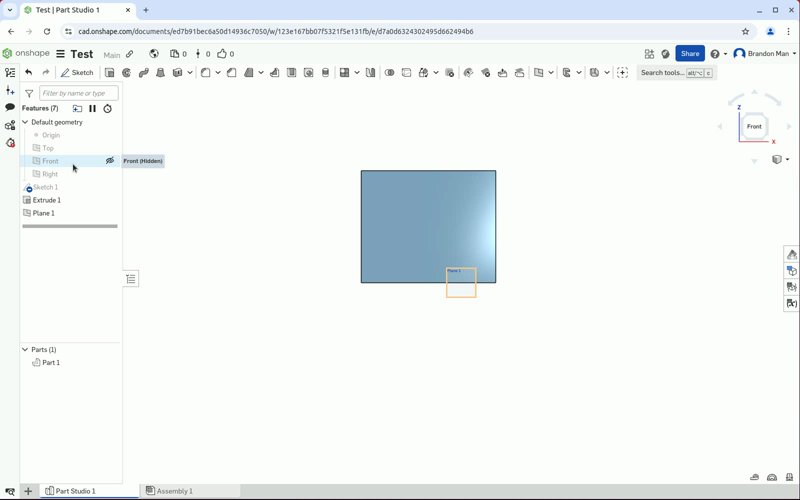
key(shift+s)
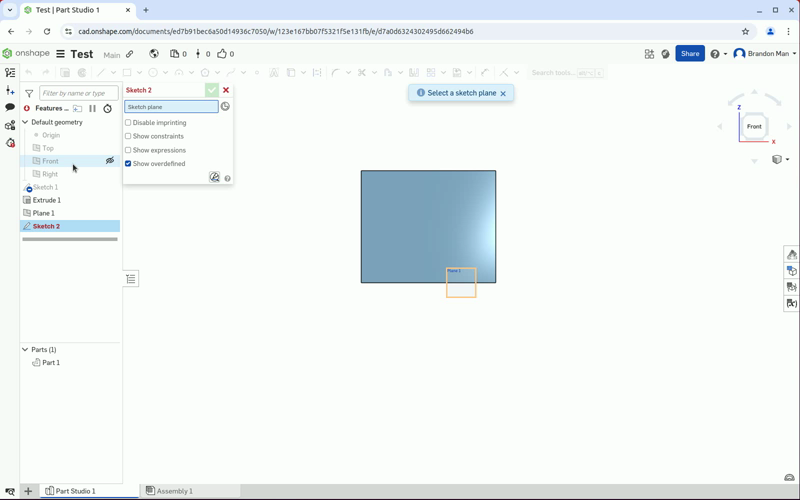
mouse_move(73, 215)
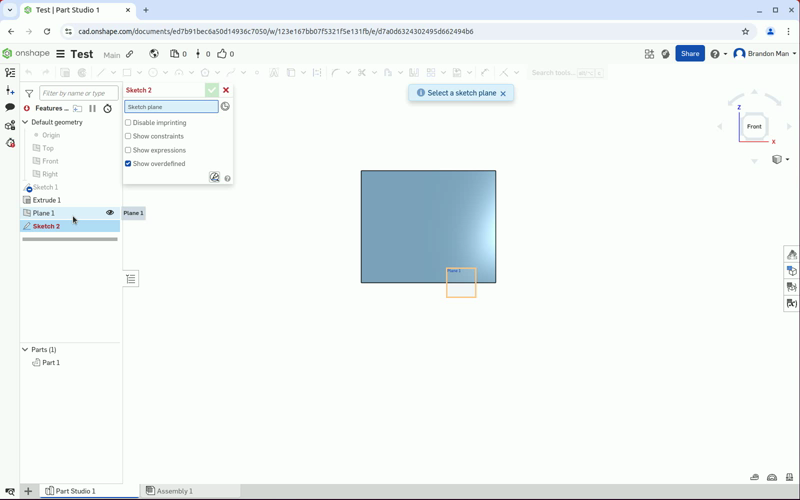
click(73, 215)
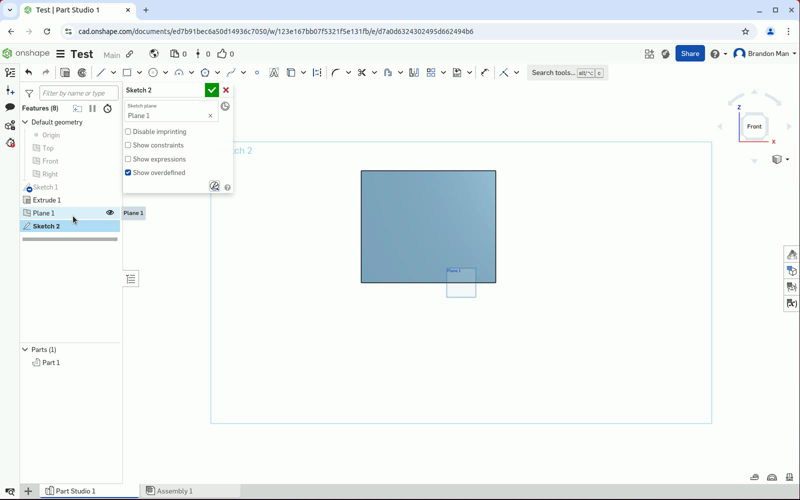
mouse_move(73, 352)
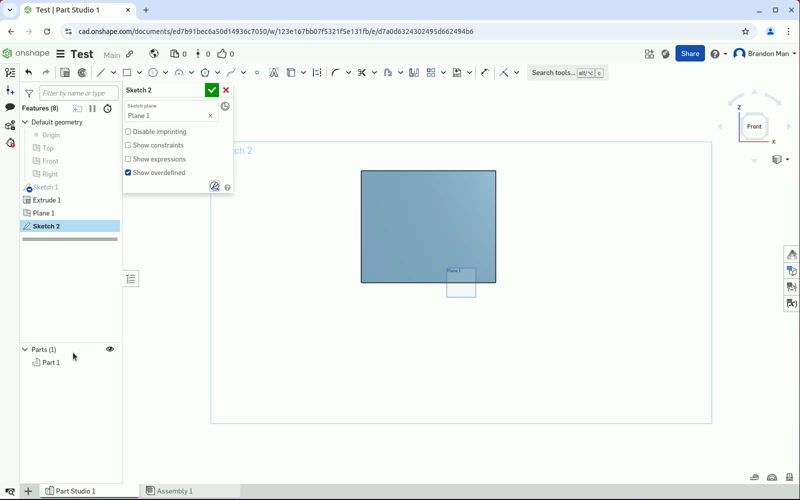
key(y)
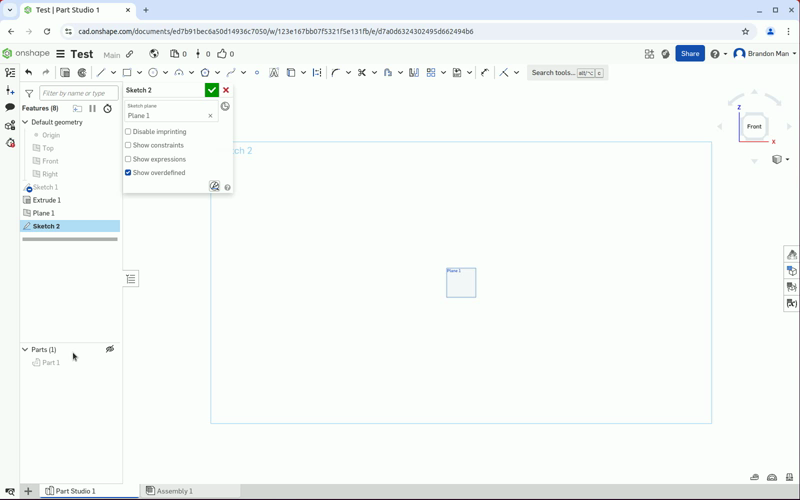
key(l)
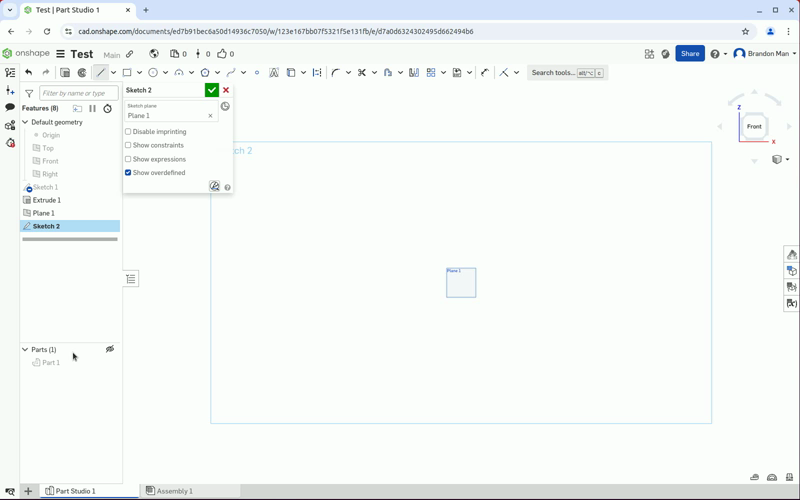
key_down(shift)
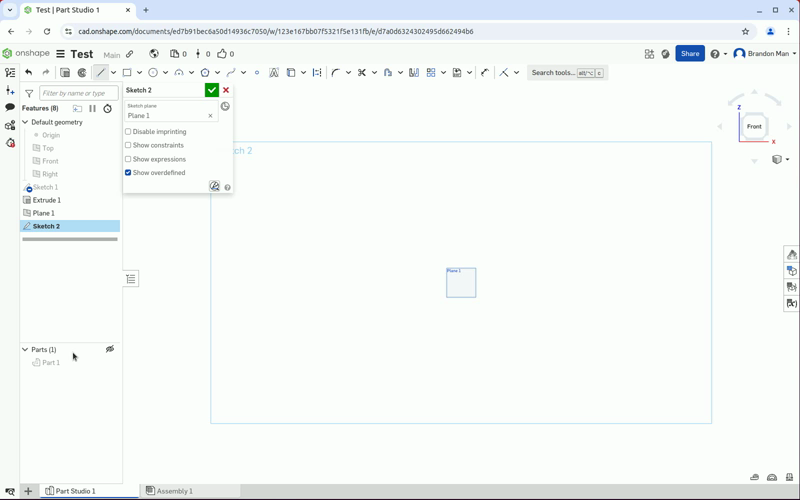
mouse_move(406, 170)
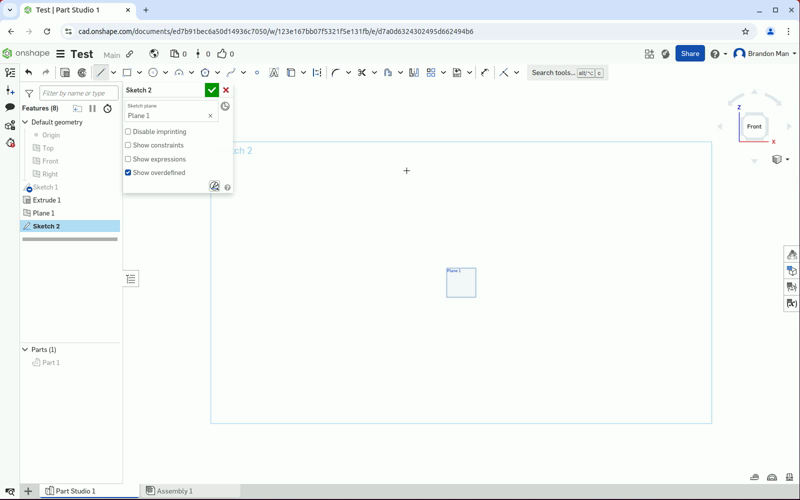
click(406, 170)
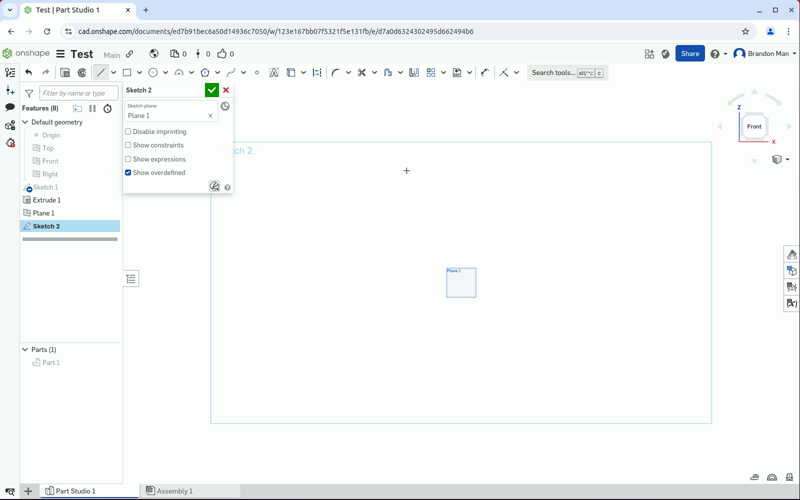
key_up(shift)
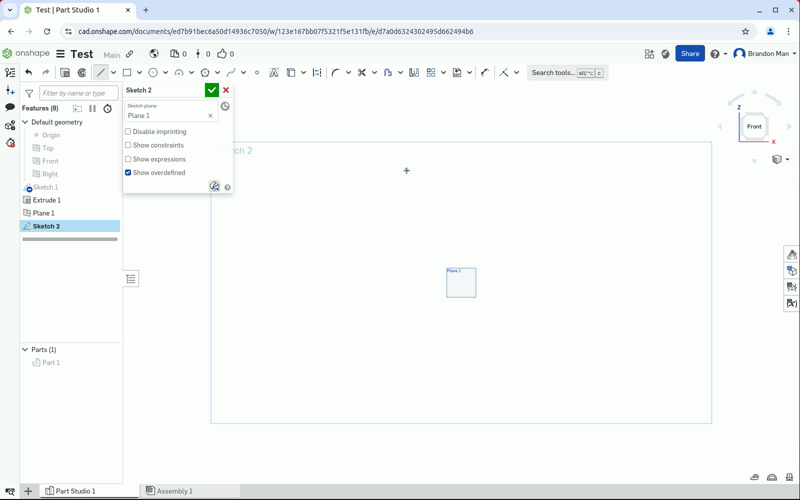
key_down(shift)
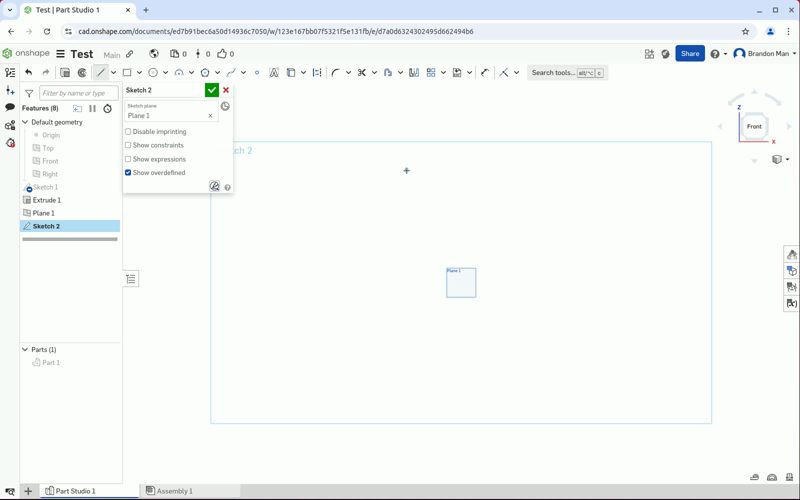
mouse_move(461, 244)
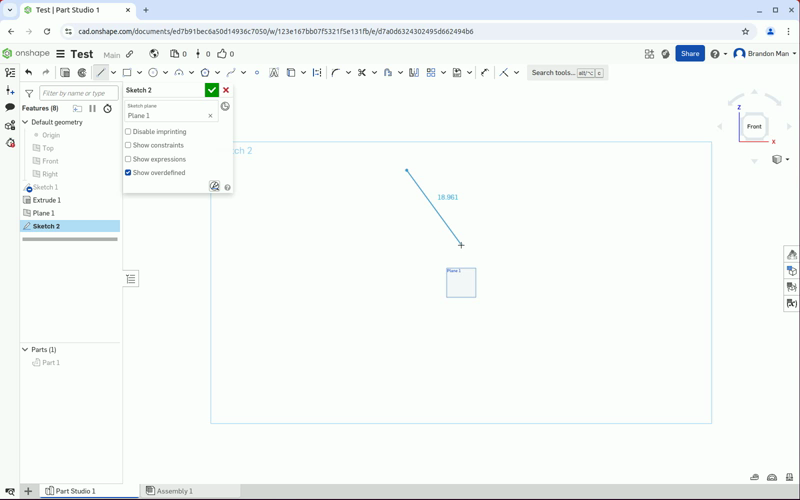
click(461, 244)
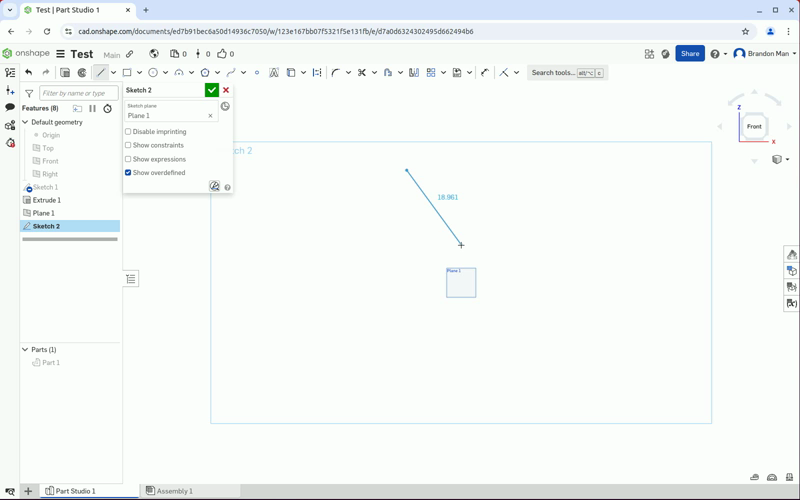
key_up(shift)
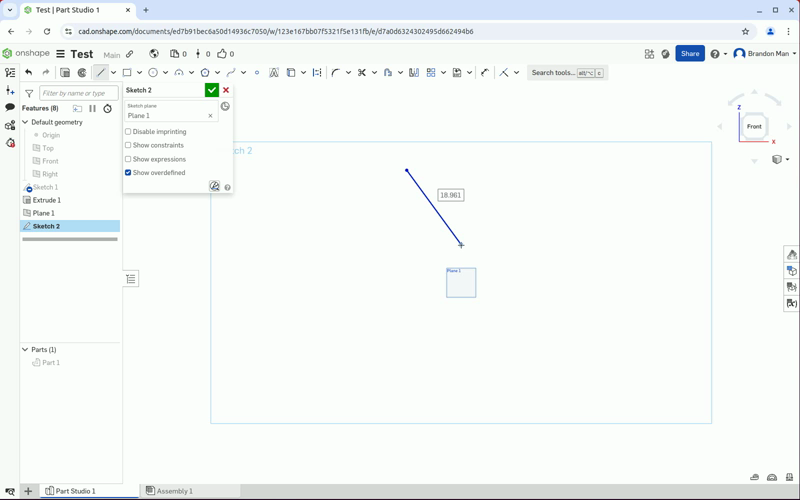
key_down(shift)
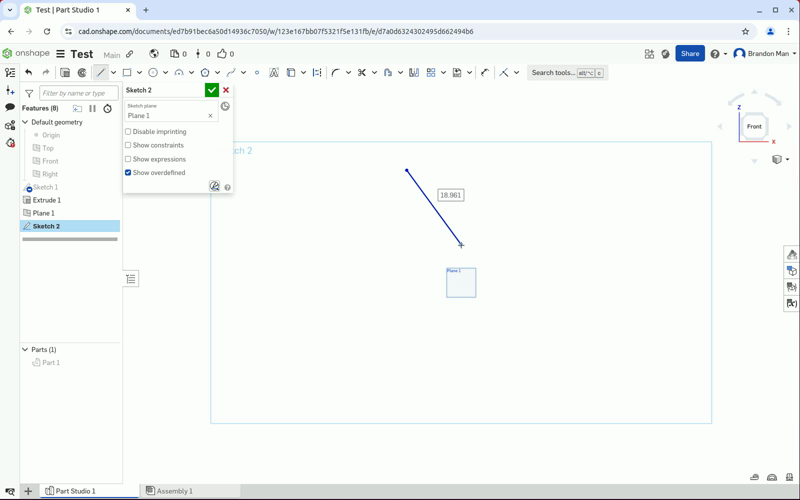
mouse_move(491, 244)
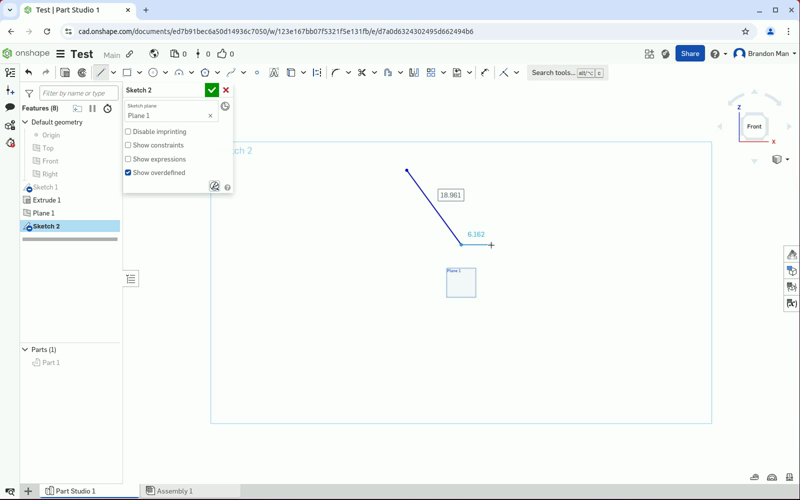
mouse_move(497, 244)
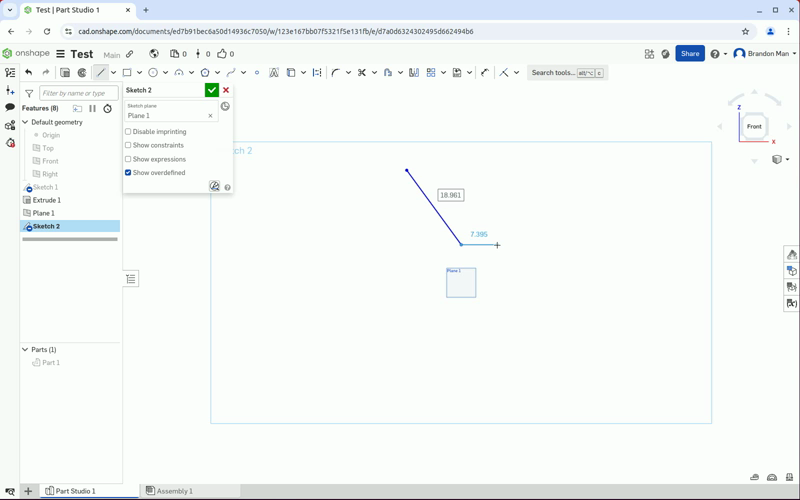
click(497, 244)
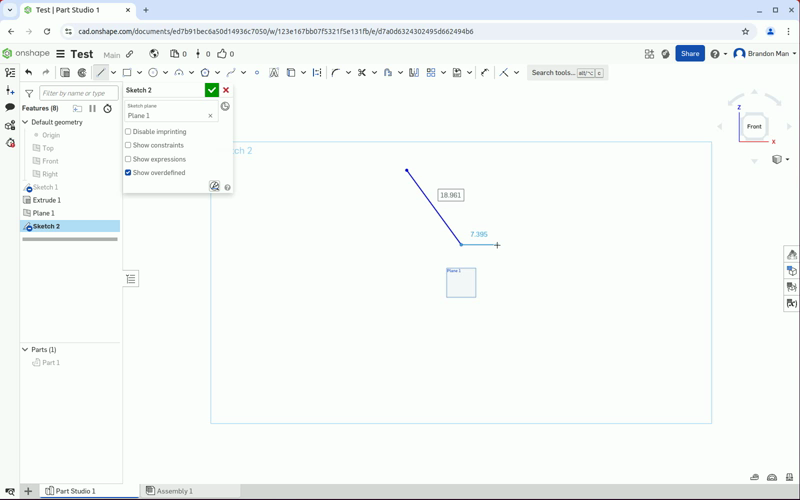
key_up(shift)
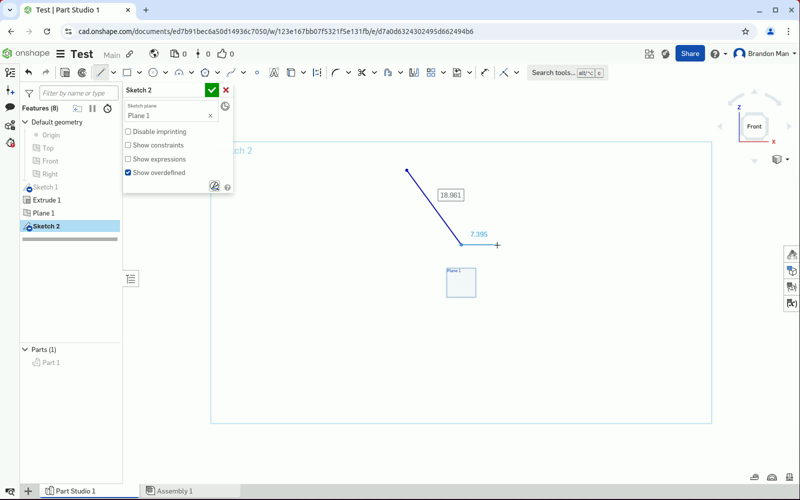
key_down(shift)
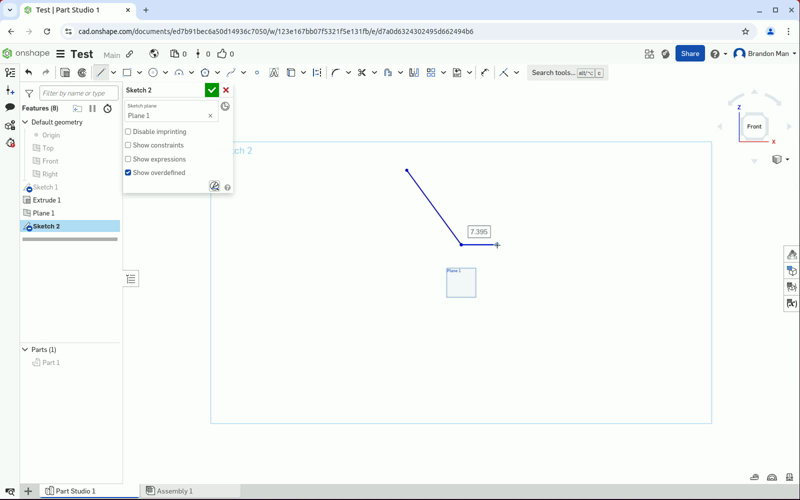
mouse_move(497, 170)
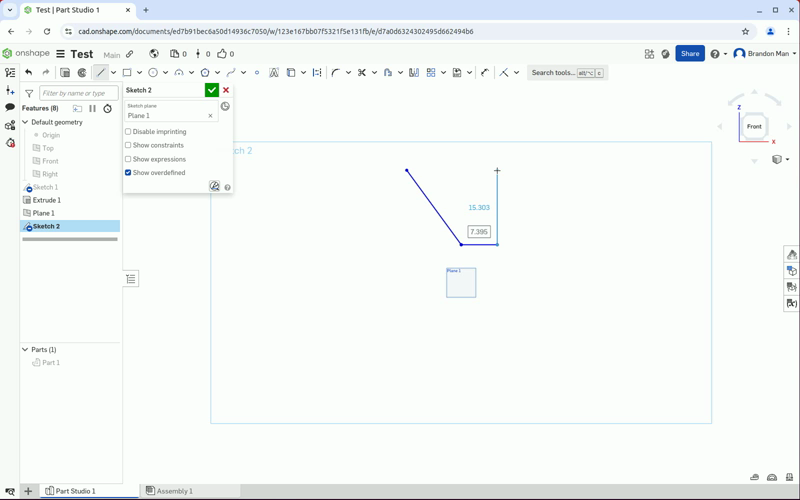
click(497, 170)
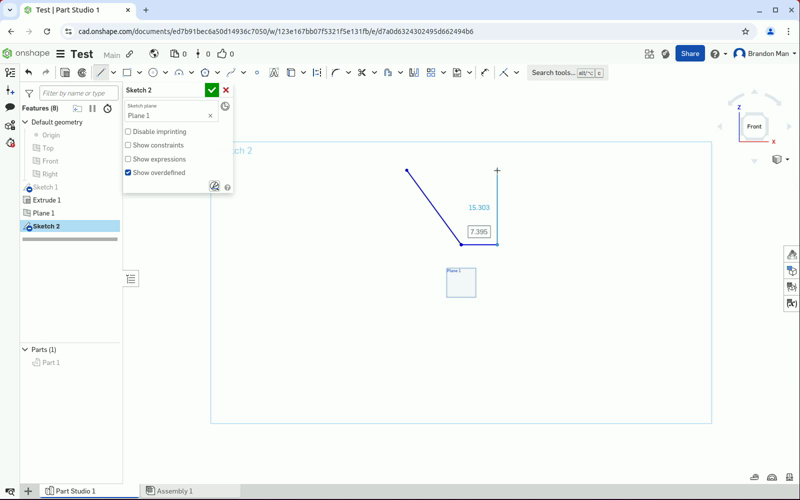
key_up(shift)
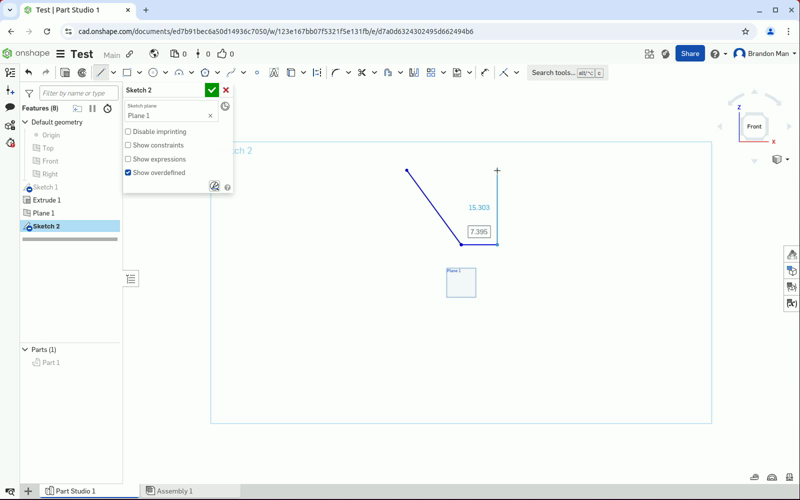
key_down(shift)
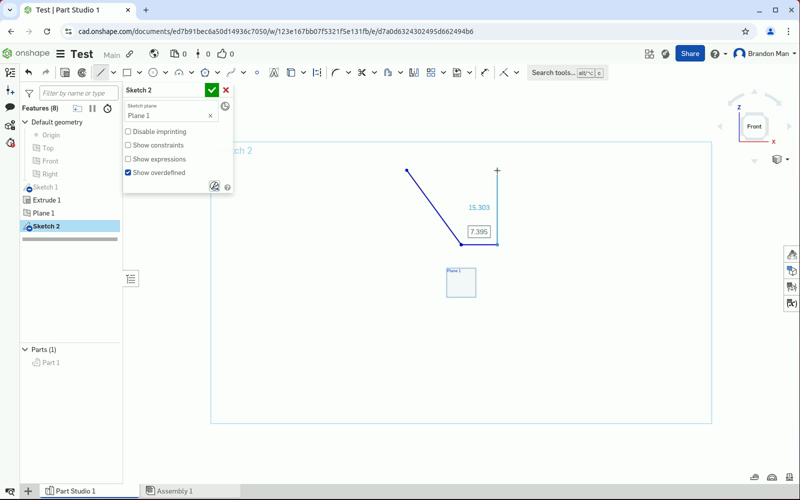
mouse_move(406, 170)
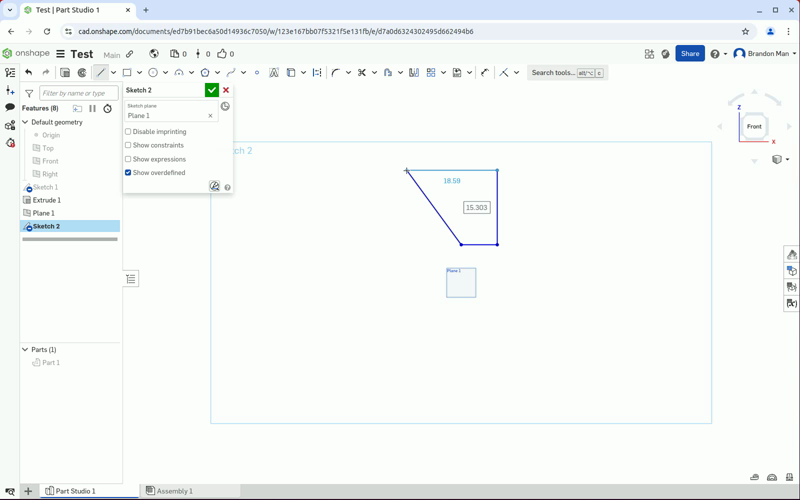
key_up(shift)
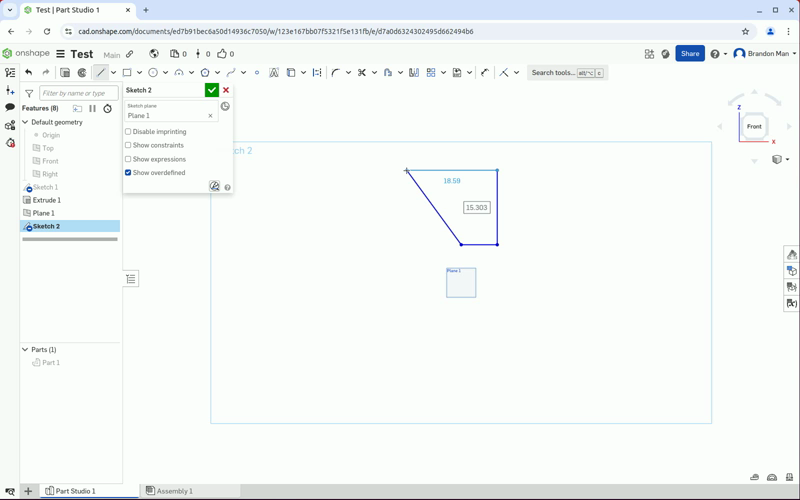
click(406, 170)
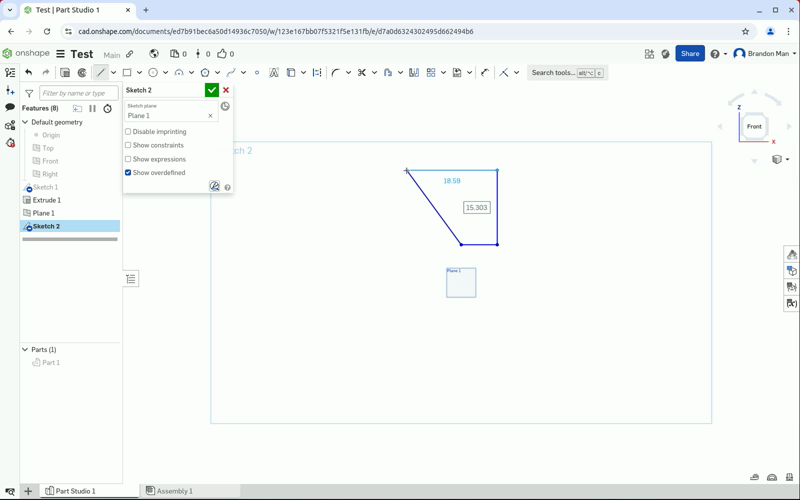
key(esc)
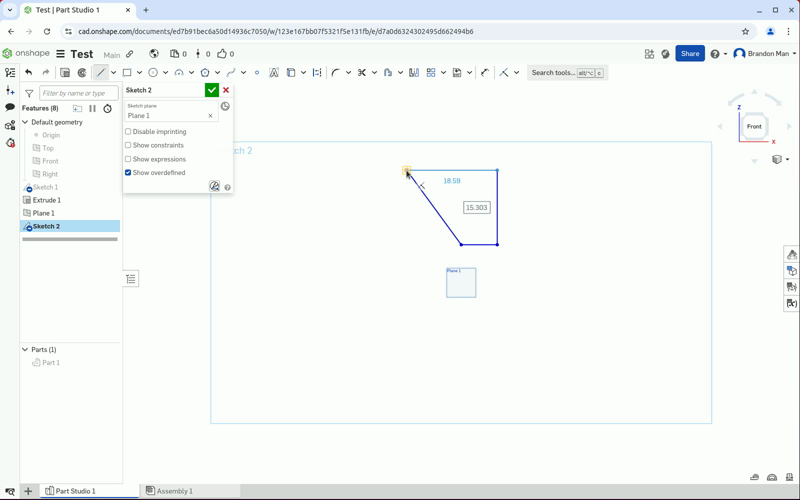
mouse_move(433, 175)
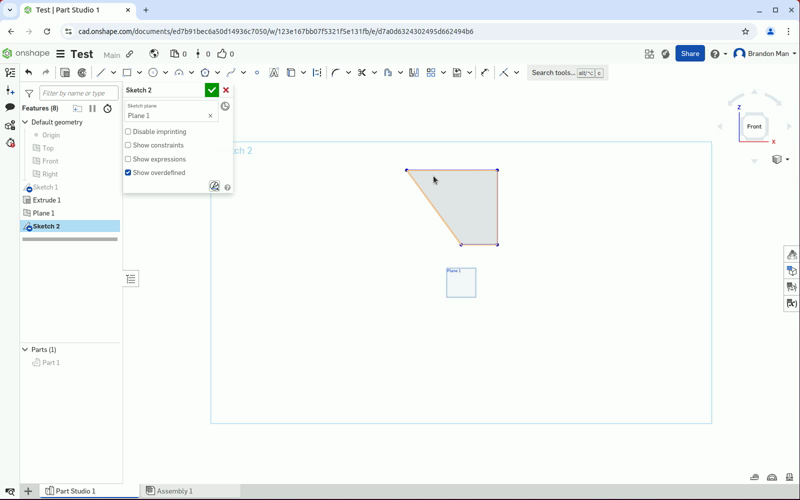
click(433, 175)
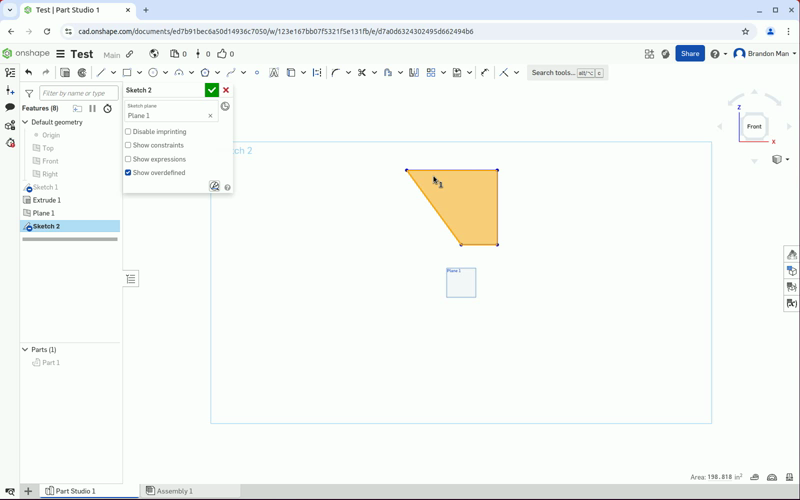
mouse_move(73, 352)
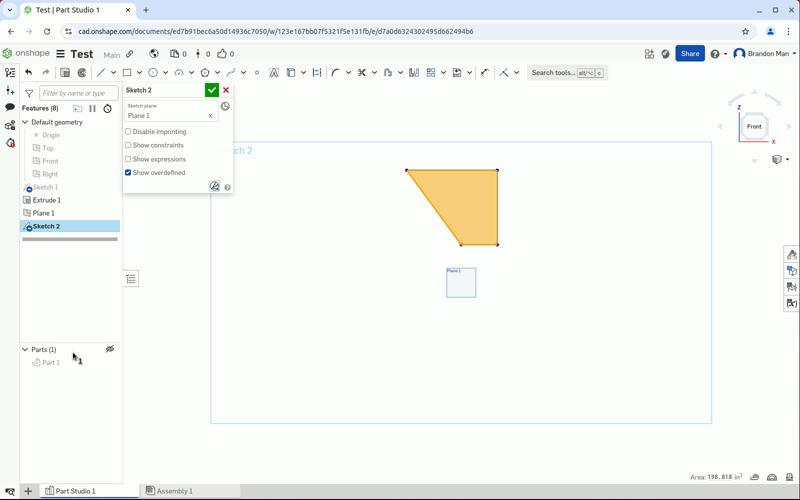
key(shift+y)
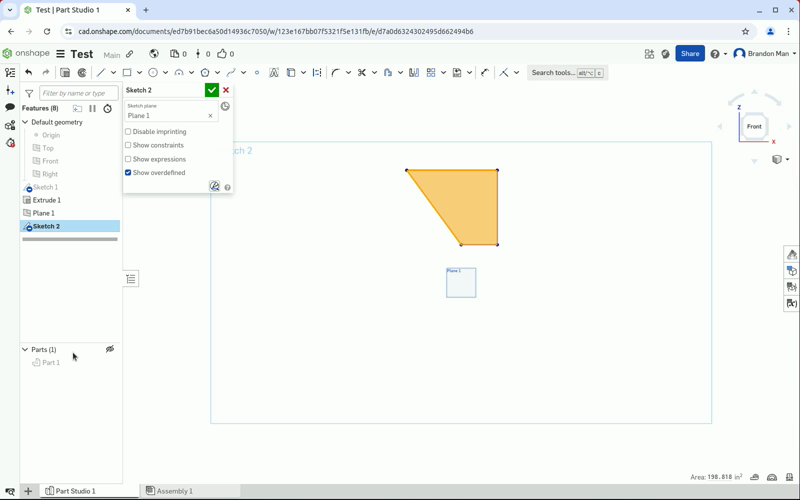
key(shift+e)
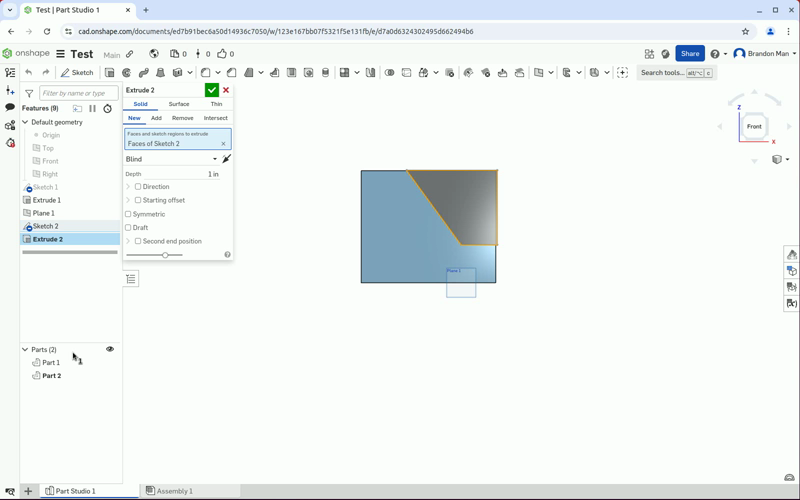
mouse_move(143, 106)
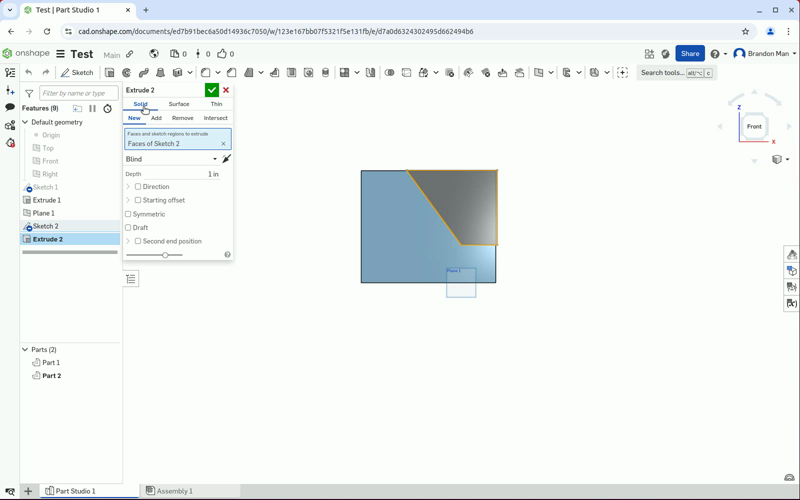
click(143, 106)
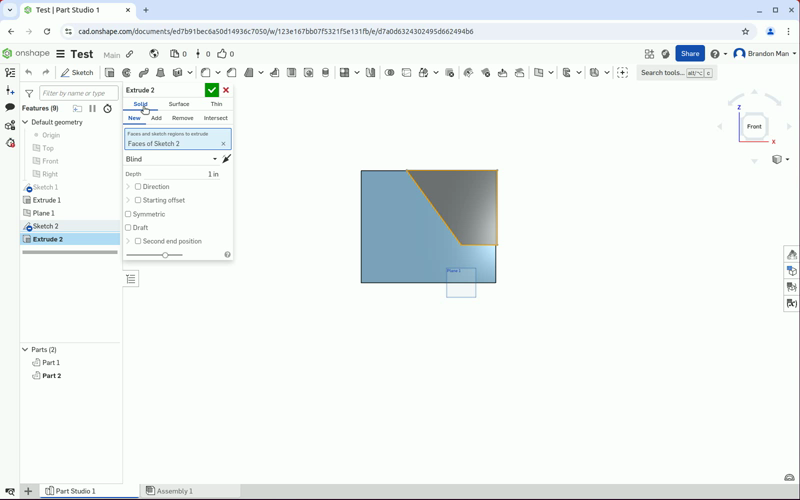
mouse_move(186, 120)
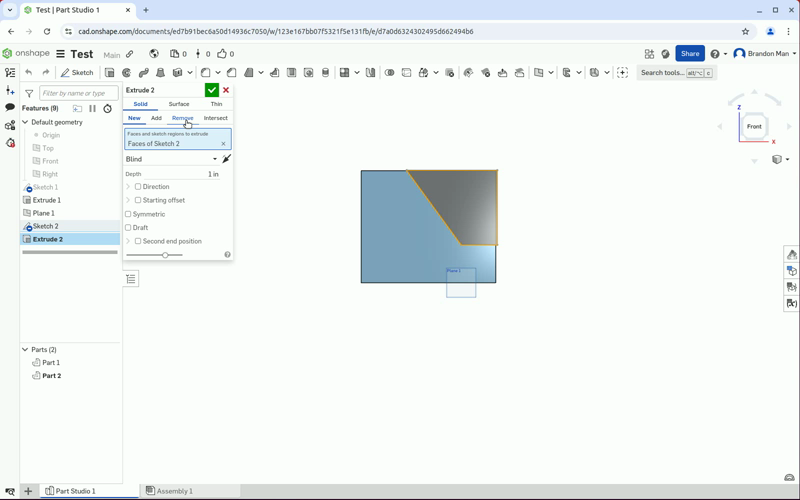
click(186, 120)
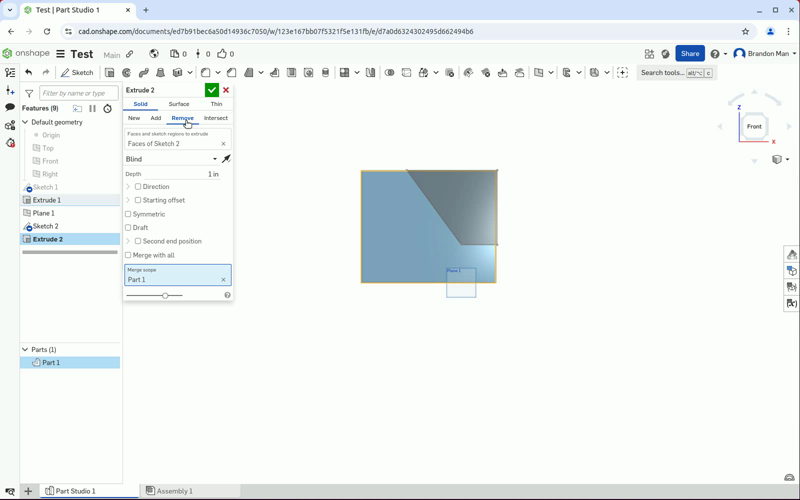
key(tab, 4)
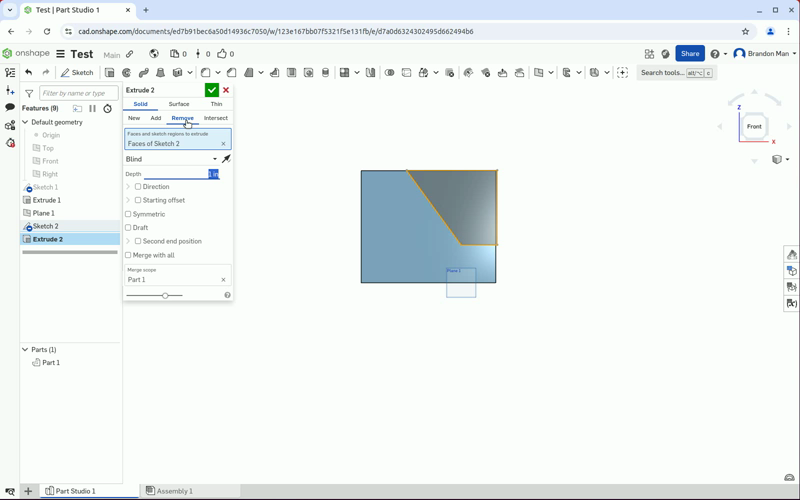
text(18.535)
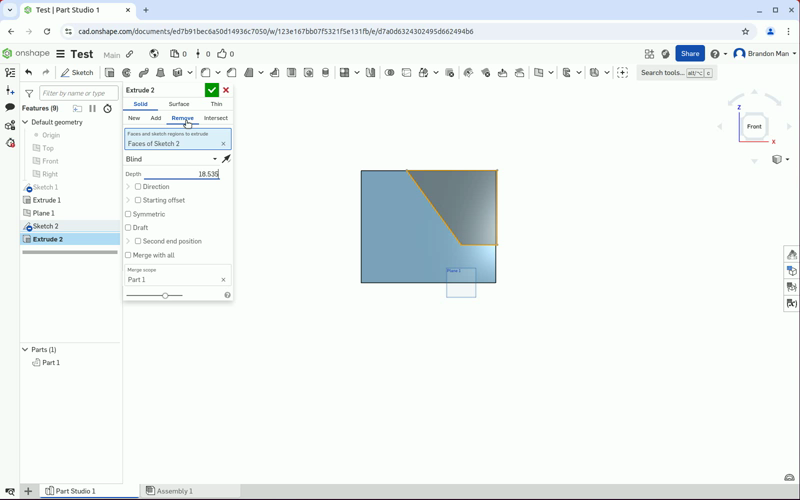
key(tab, 6)
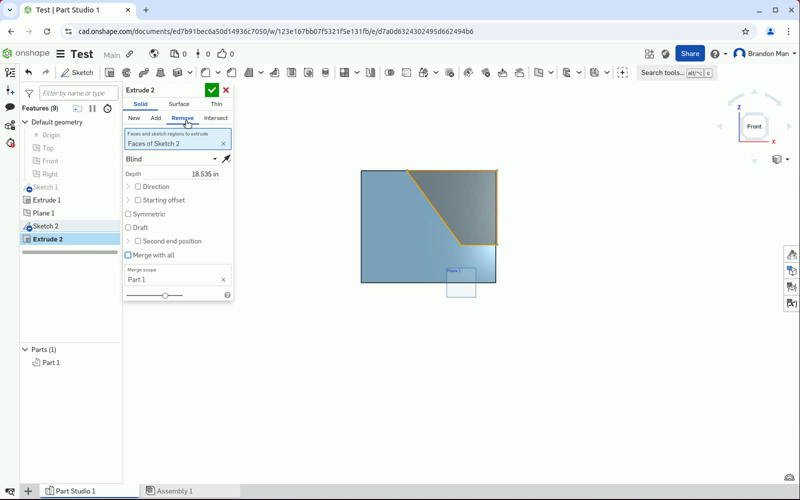
key(space)
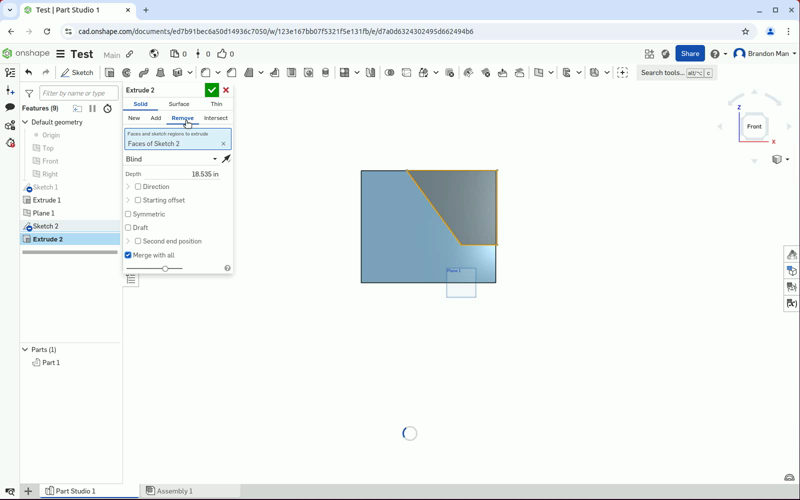
key(enter)
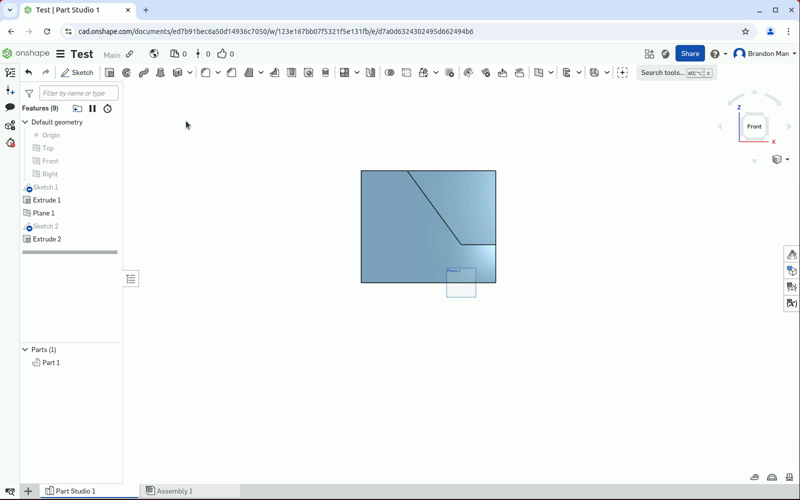
key(shift+h)
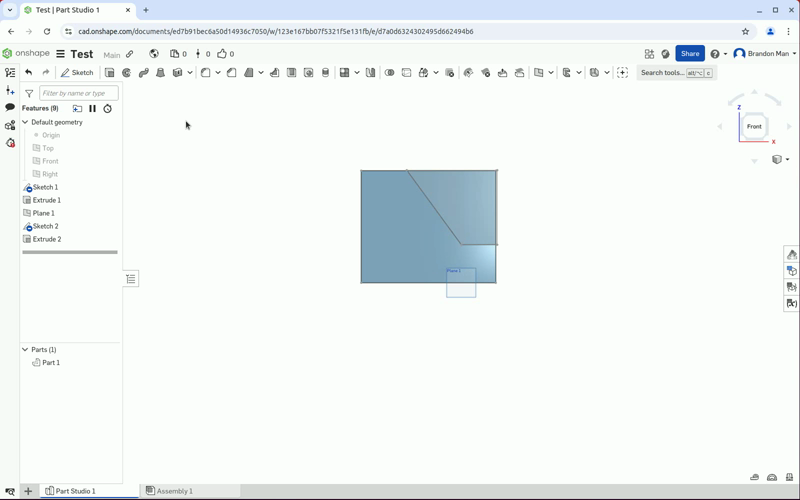
key(shift+h)
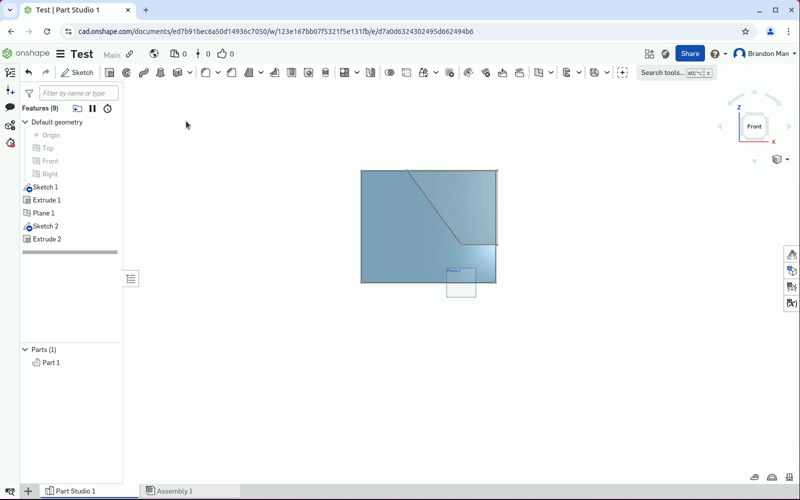
key(shift+7)
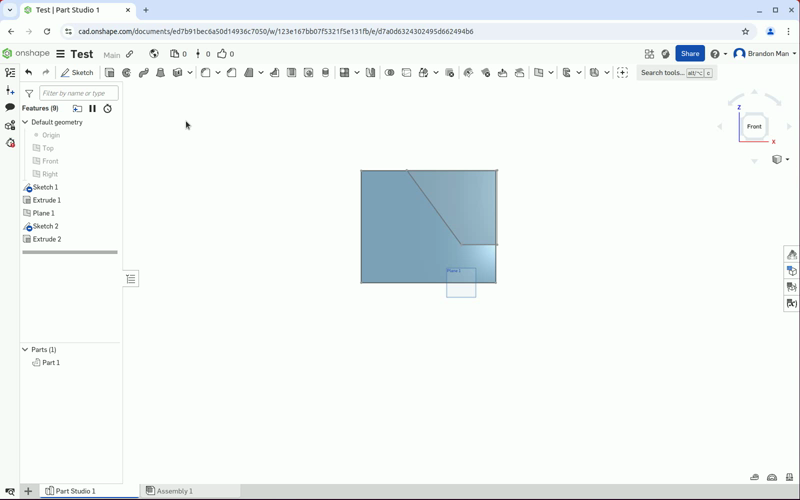
key(left, 2)
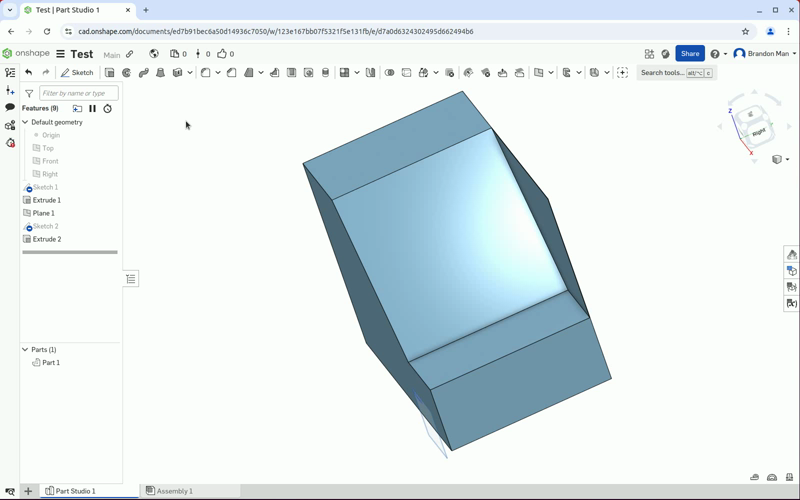
key(down, 2)
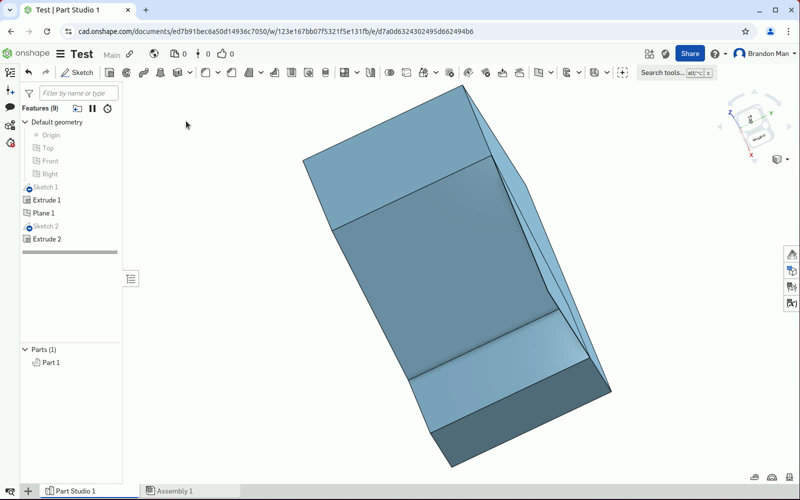
key(up, 2)
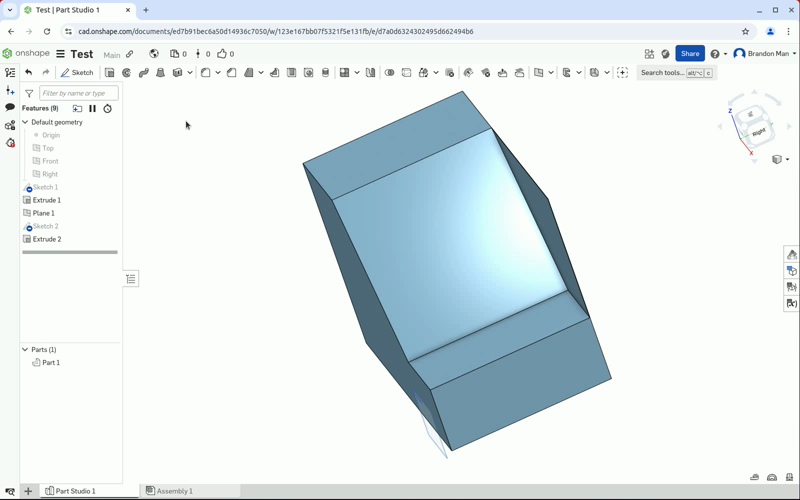
key(right, 2)
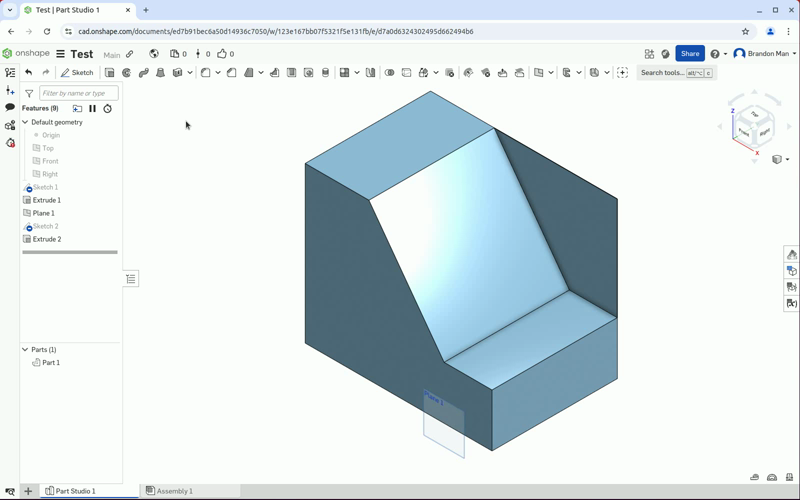
mouse_move(73, 189)
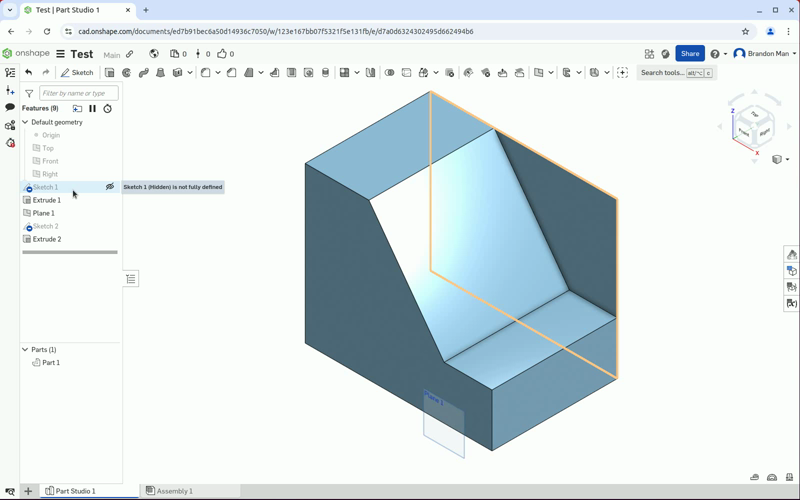
click(73, 189)